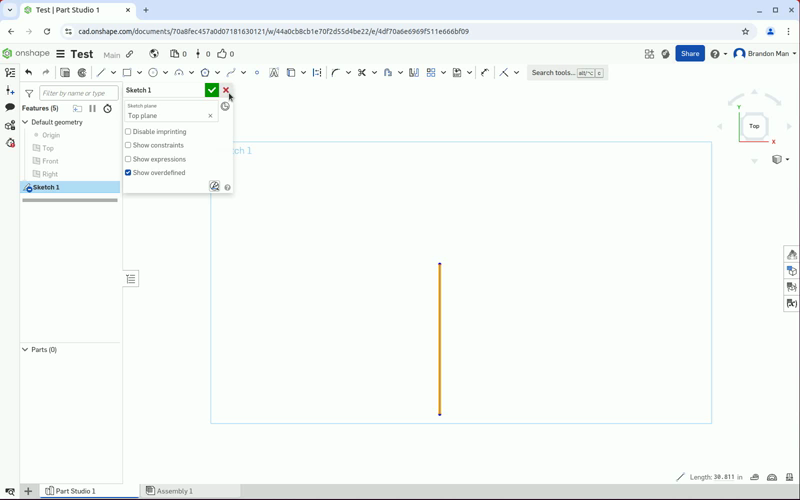
key(shift+h)
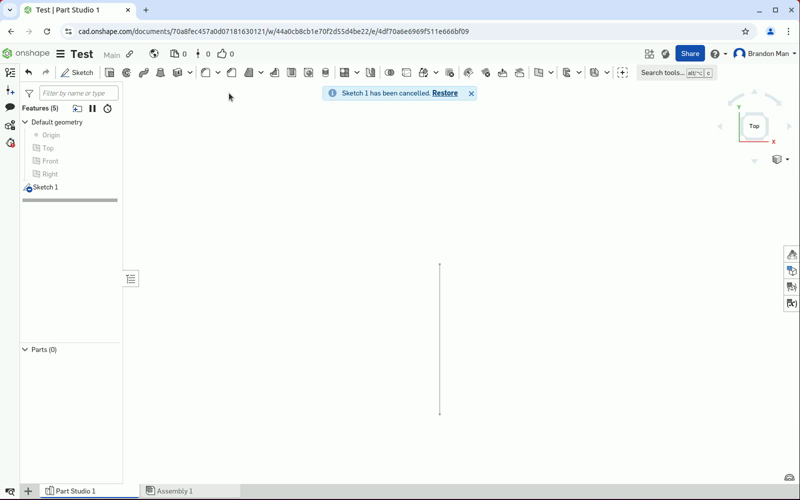
key(shift+s)
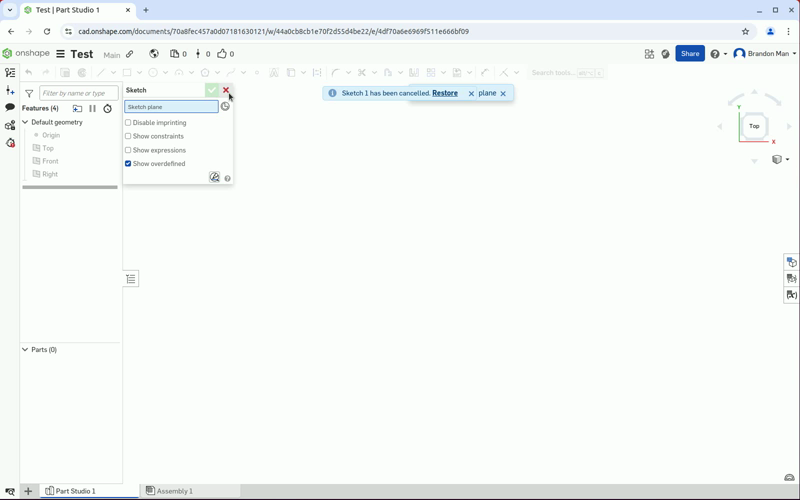
mouse_move(73, 150)
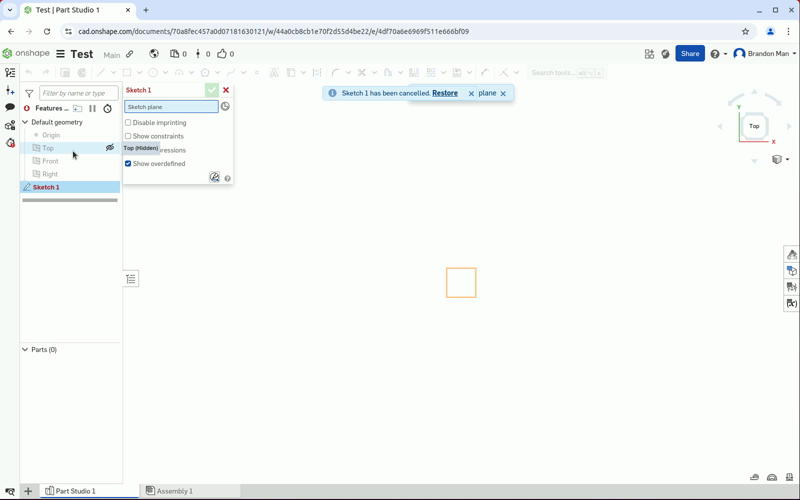
click(73, 150)
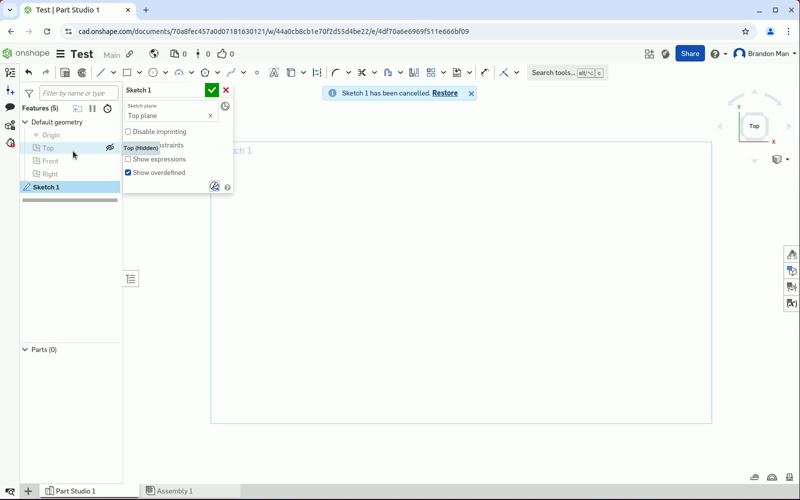
mouse_move(73, 352)
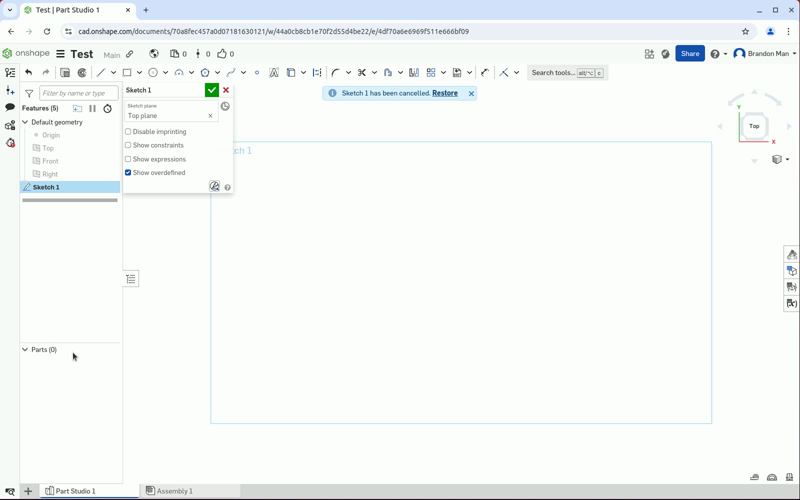
key(y)
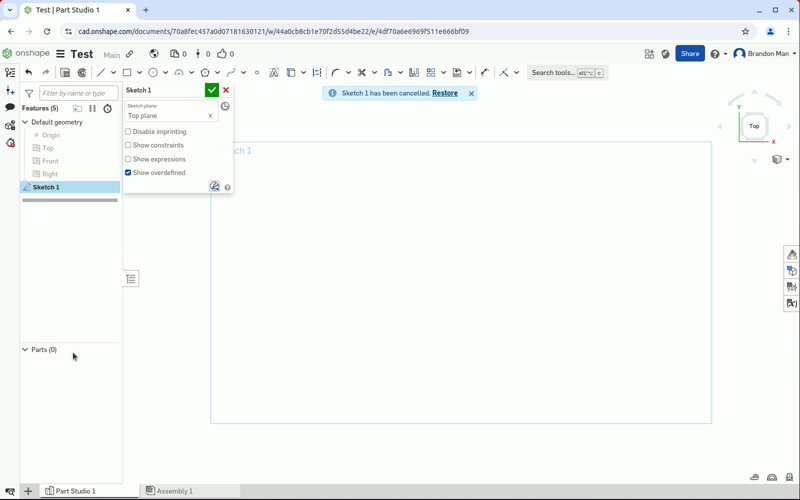
key(l)
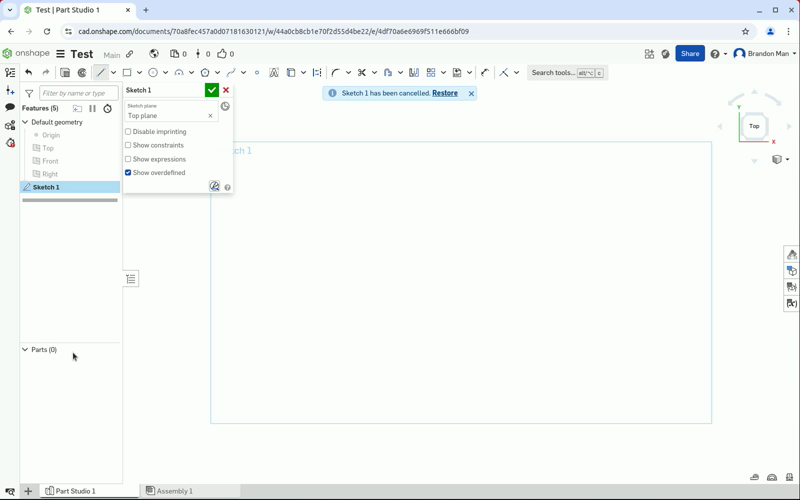
key_down(shift)
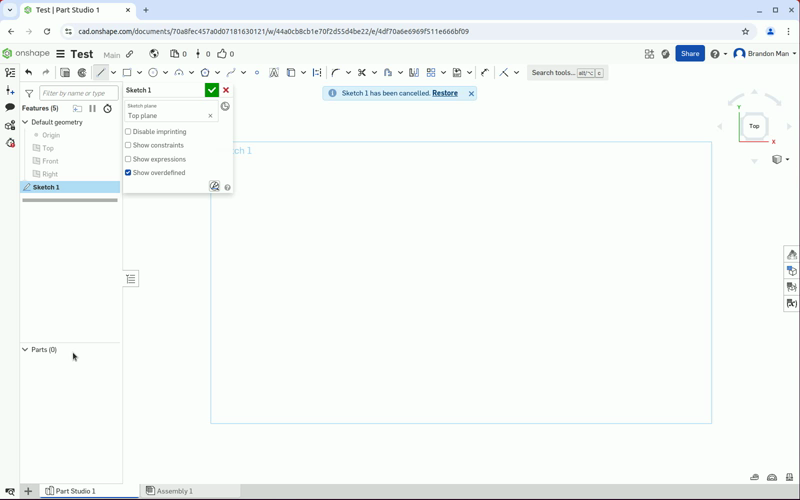
mouse_move(368, 341)
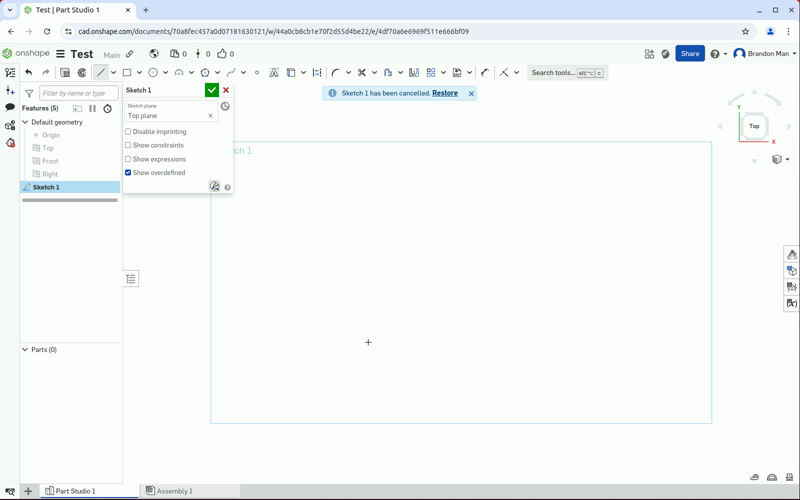
click(368, 341)
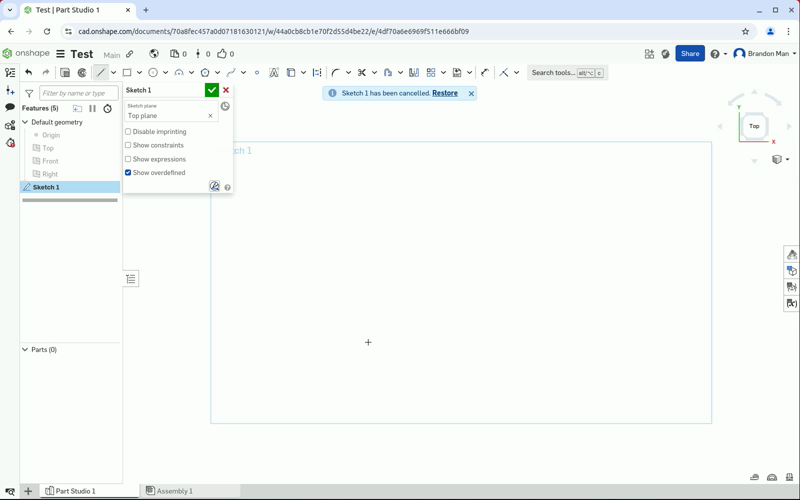
key_up(shift)
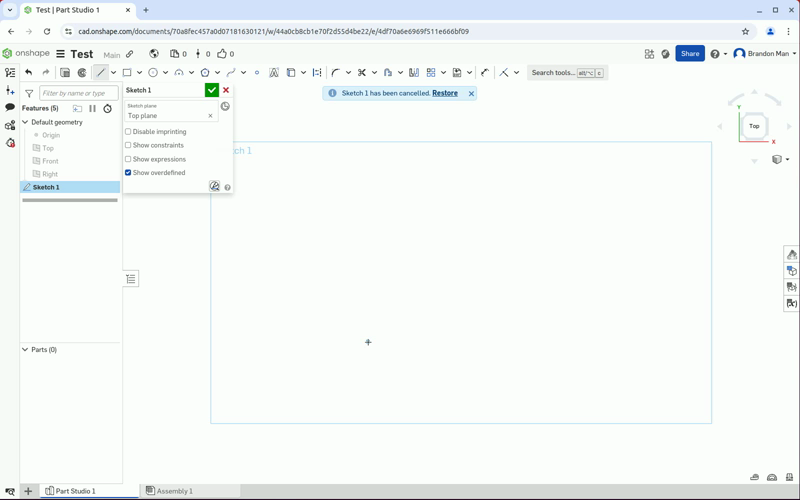
key_down(shift)
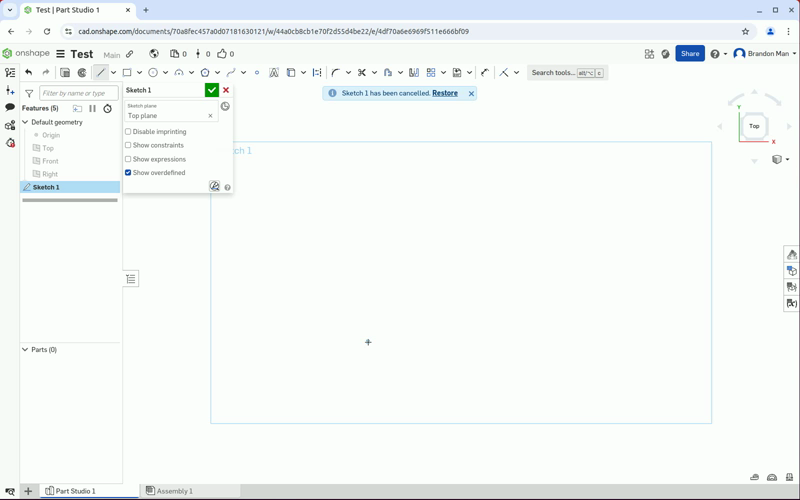
mouse_move(572, 341)
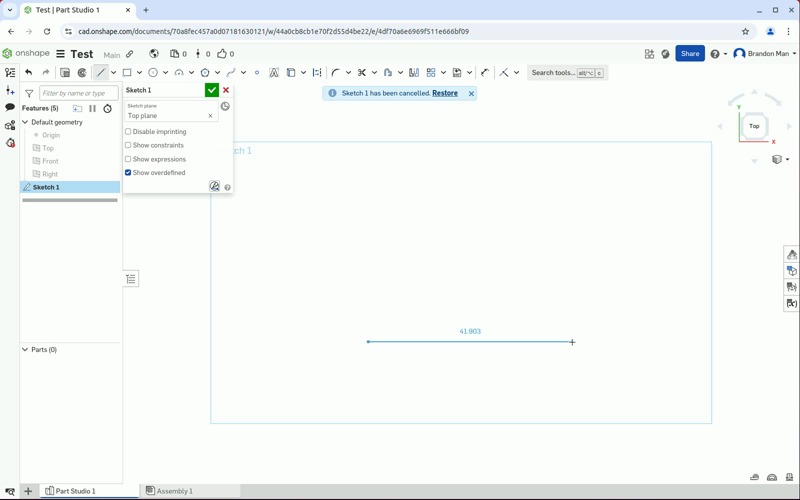
click(572, 341)
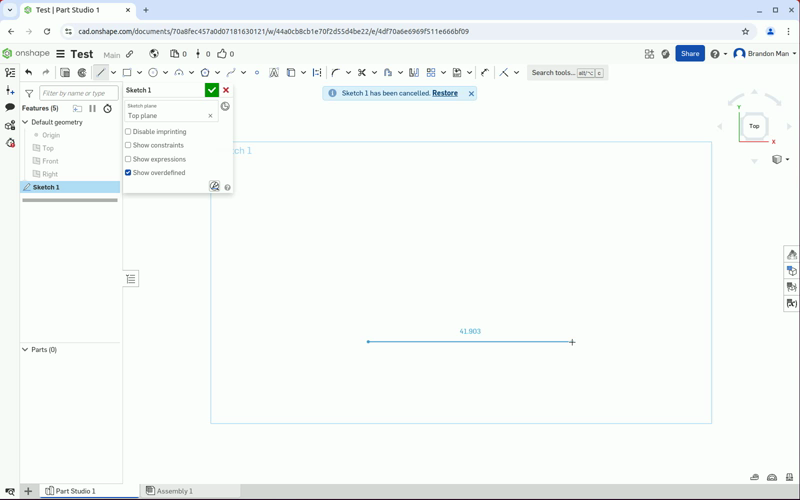
key_up(shift)
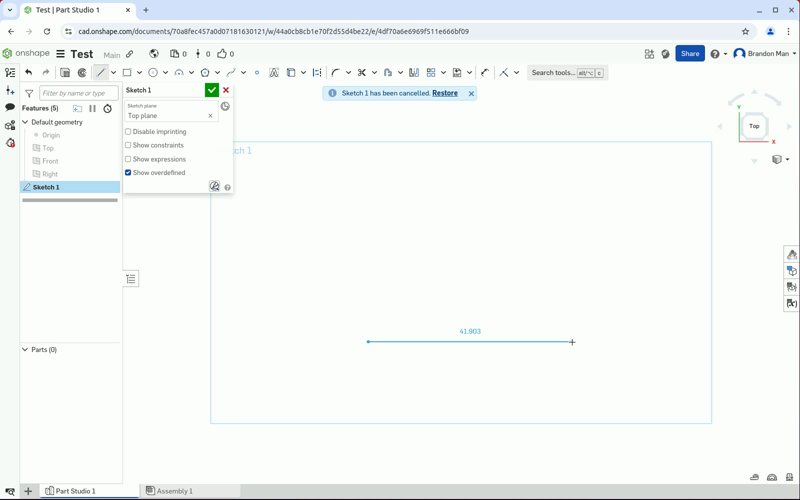
key_down(shift)
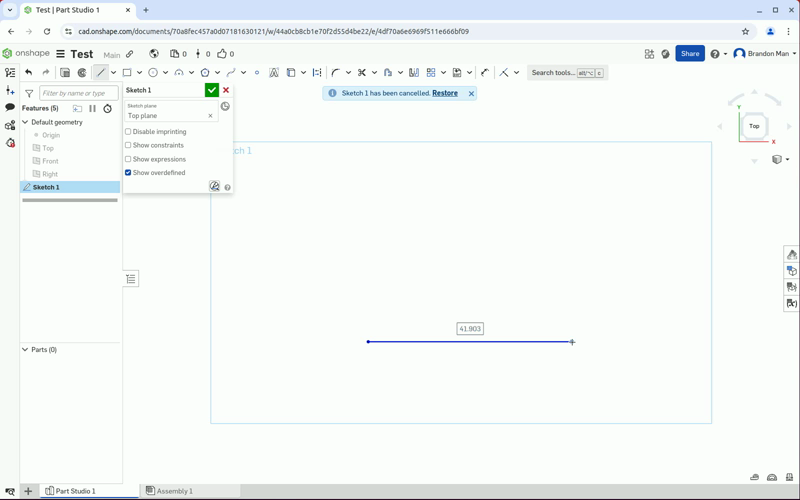
mouse_move(572, 219)
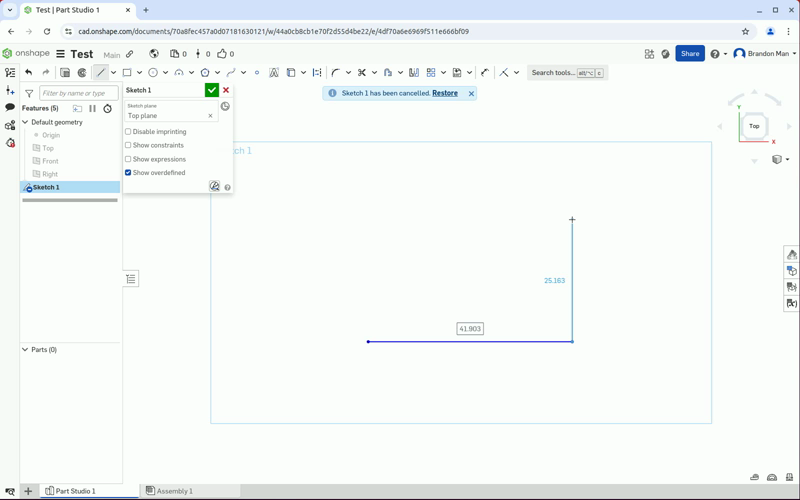
click(572, 219)
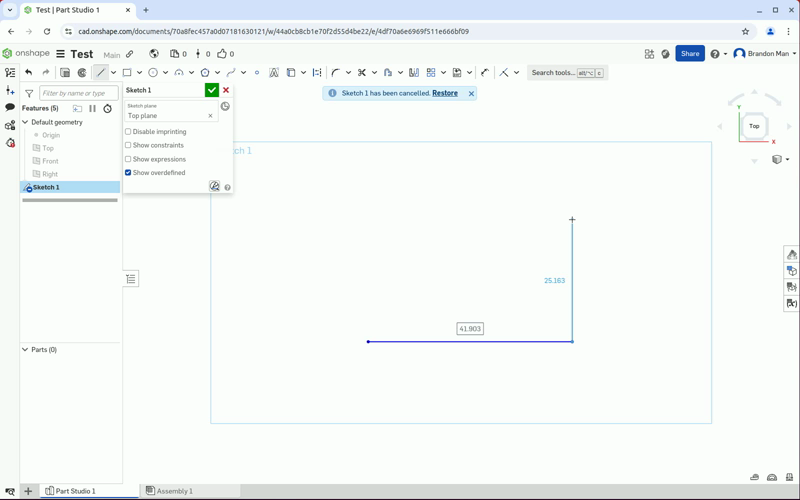
key_up(shift)
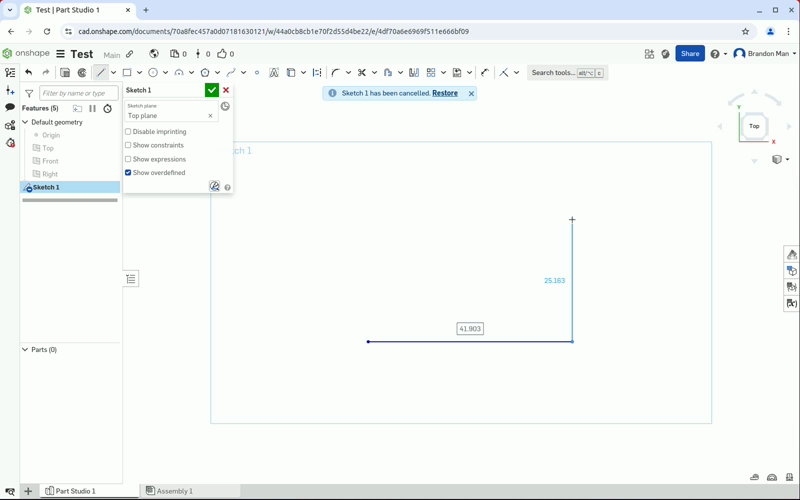
key_down(shift)
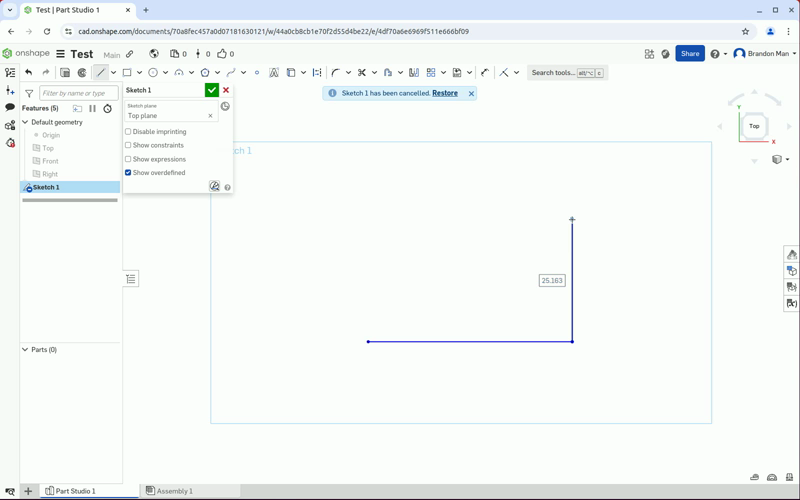
mouse_move(368, 219)
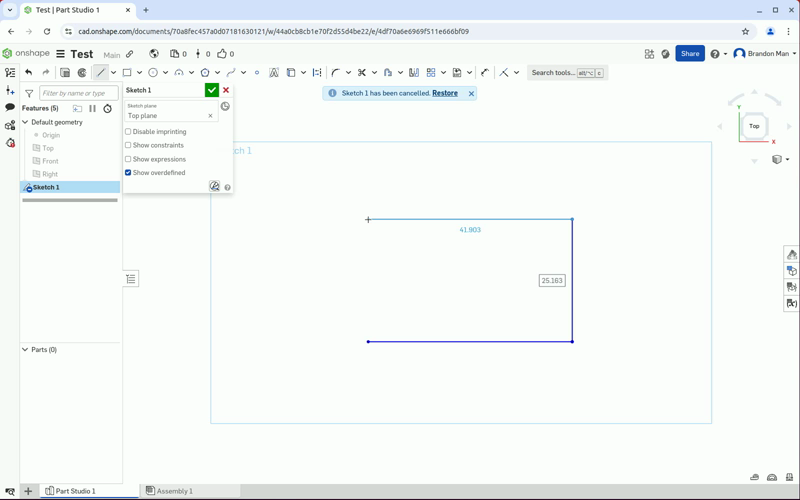
click(368, 219)
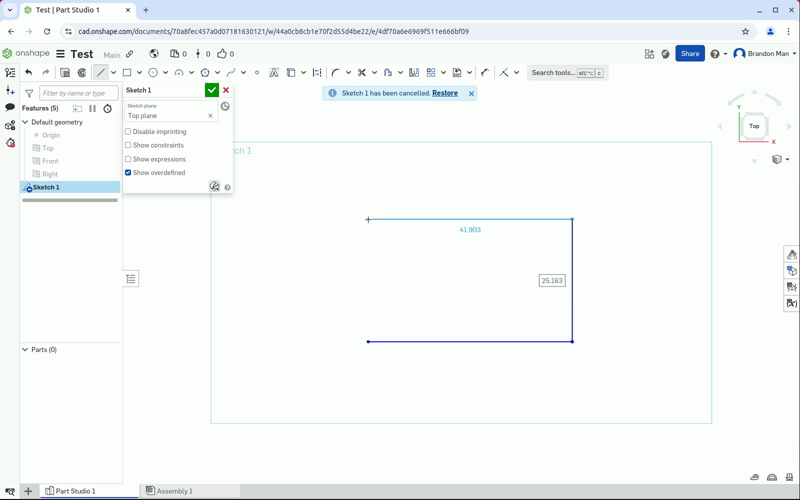
key_up(shift)
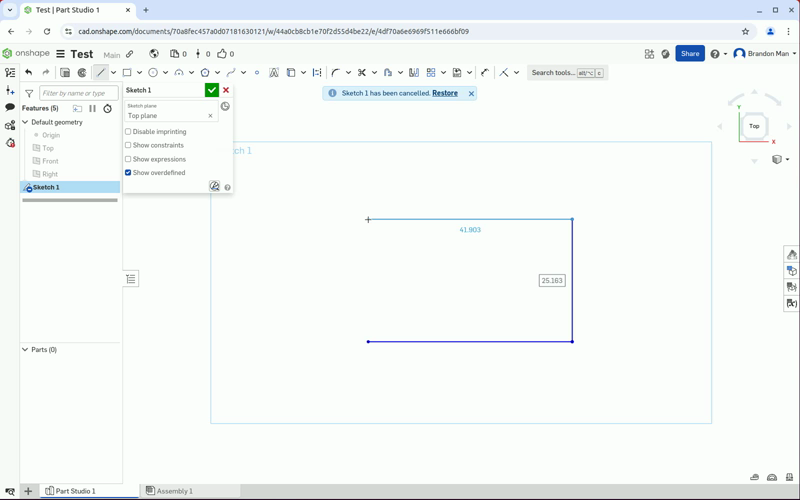
key_down(shift)
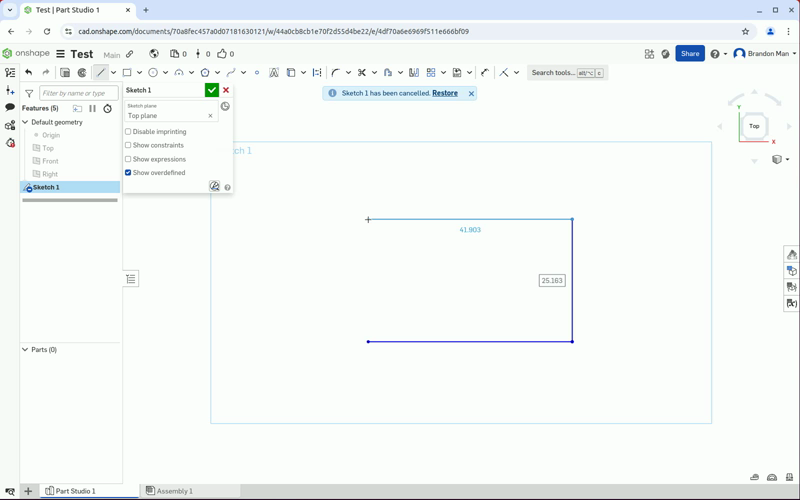
mouse_move(368, 341)
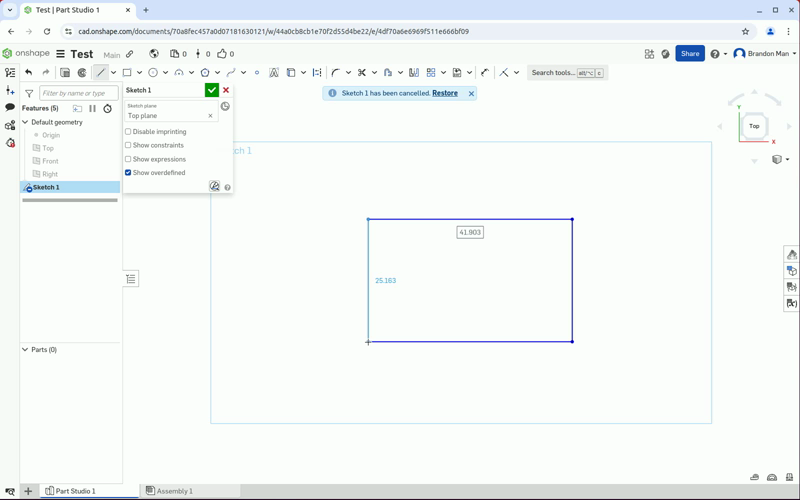
key_up(shift)
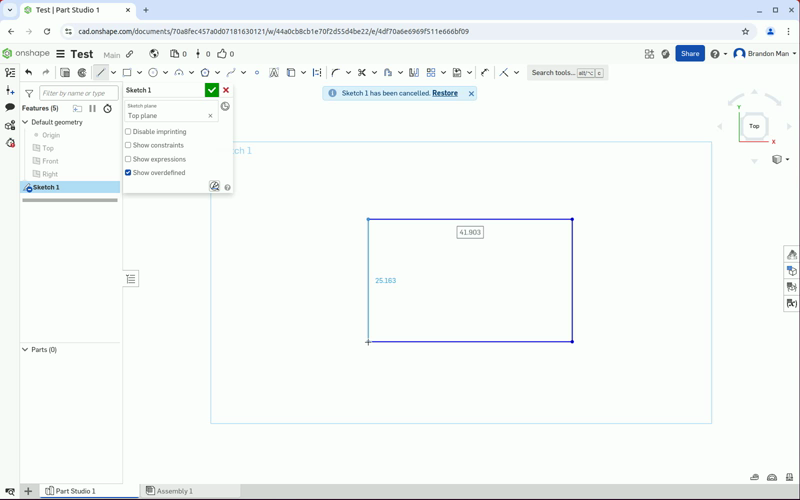
click(368, 341)
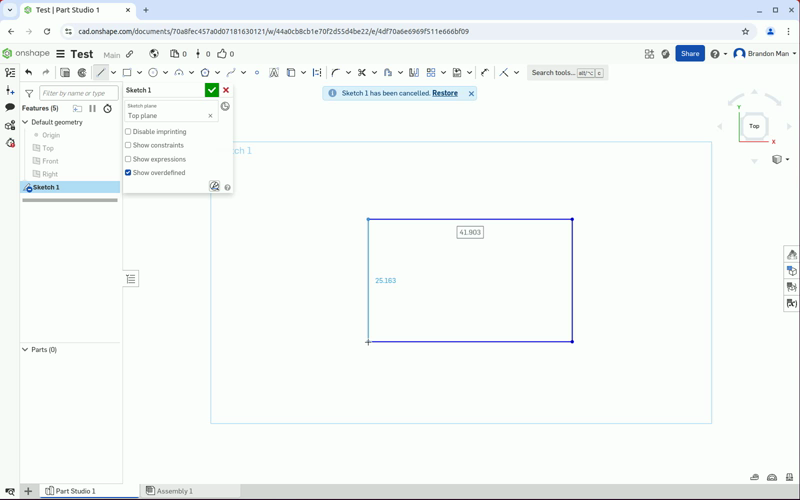
key(esc)
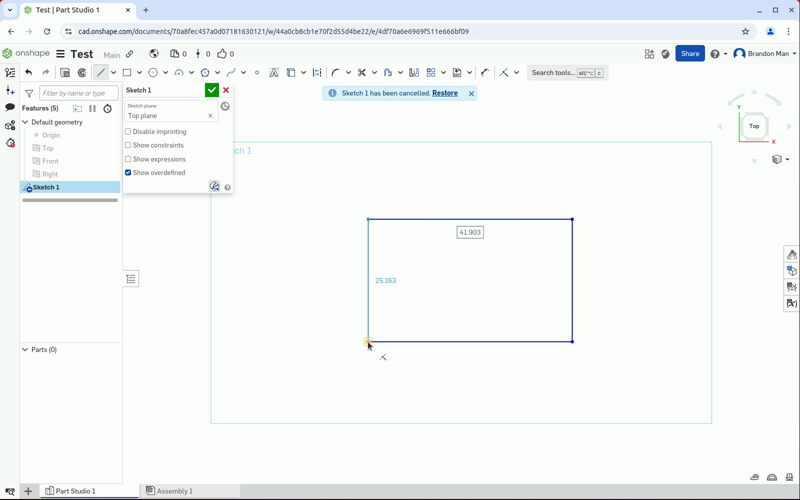
mouse_move(476, 318)
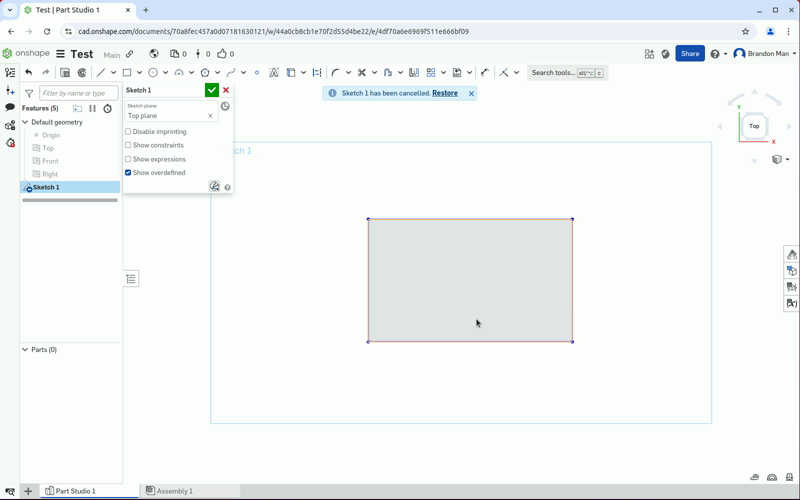
click(476, 318)
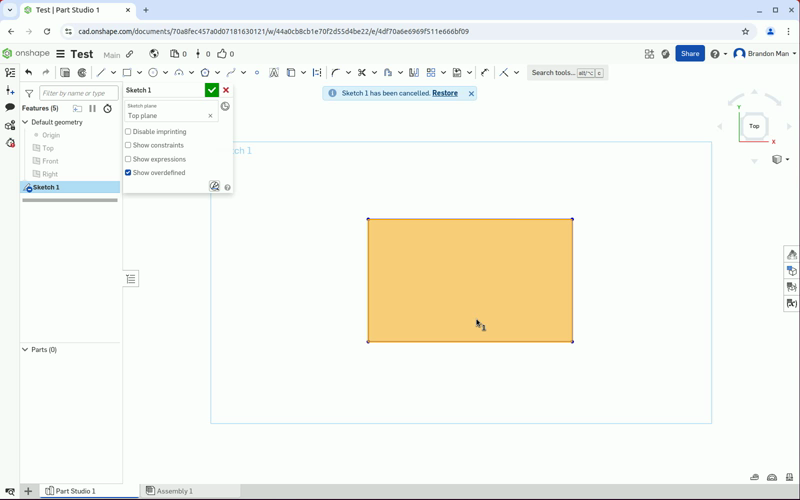
mouse_move(73, 352)
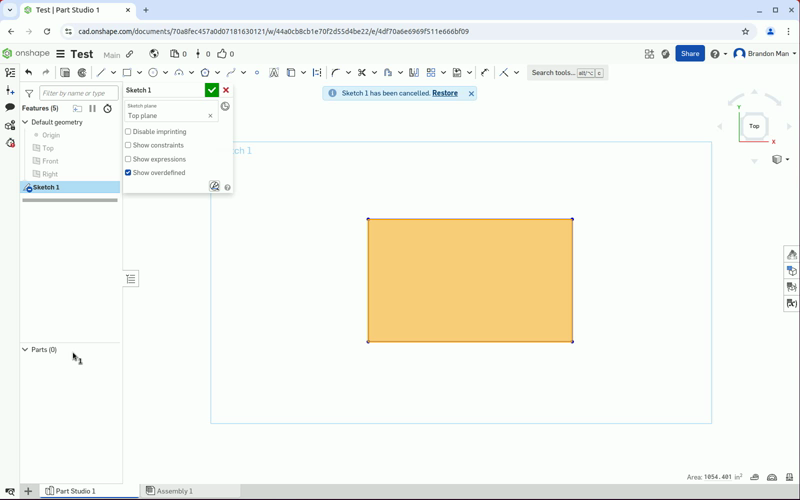
key(shift+y)
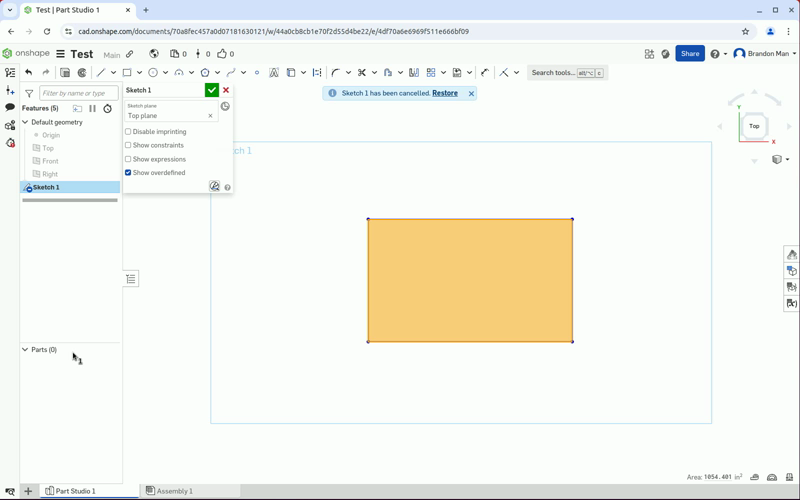
key(shift+e)
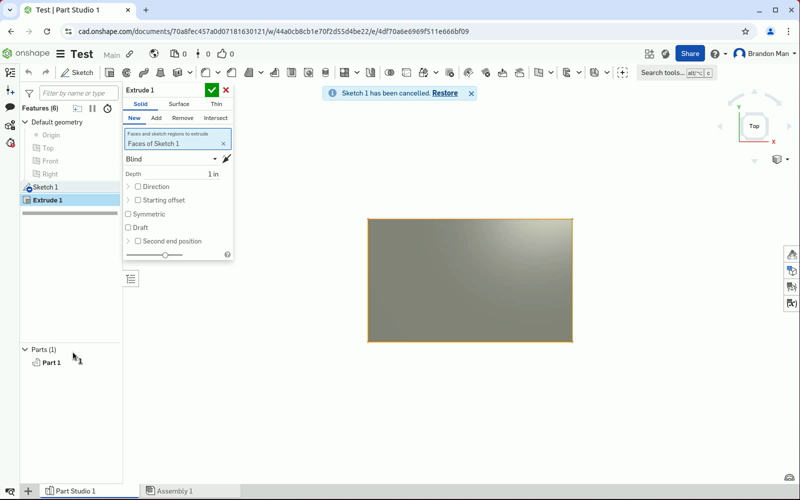
mouse_move(143, 106)
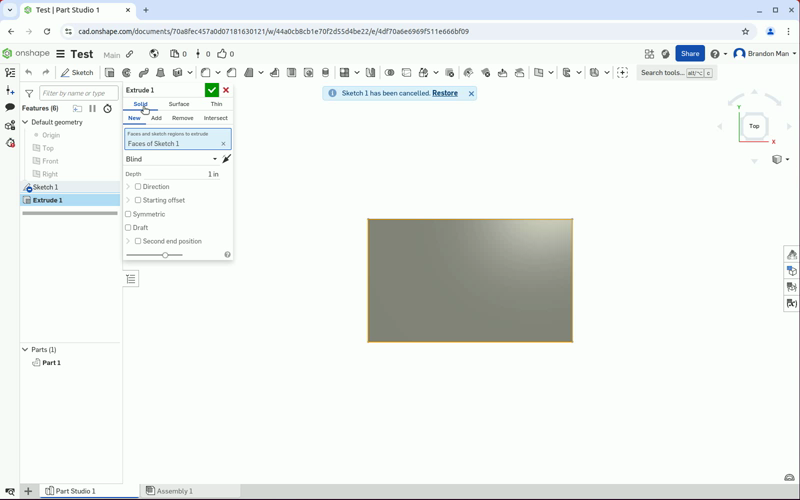
click(143, 106)
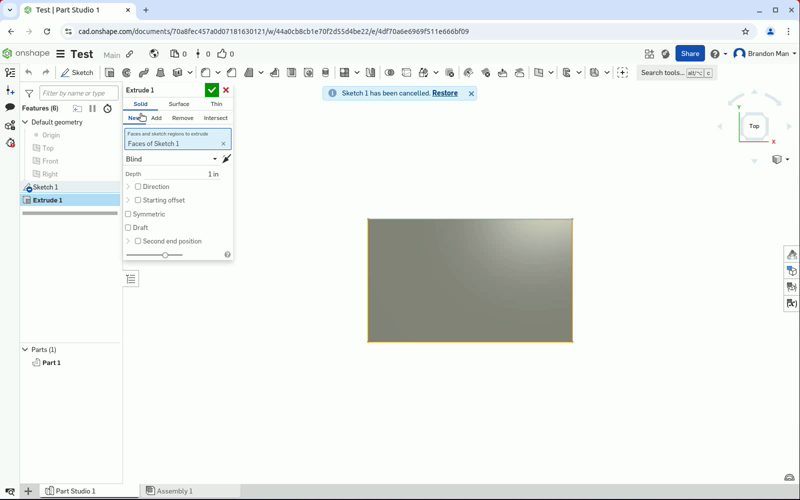
mouse_move(137, 120)
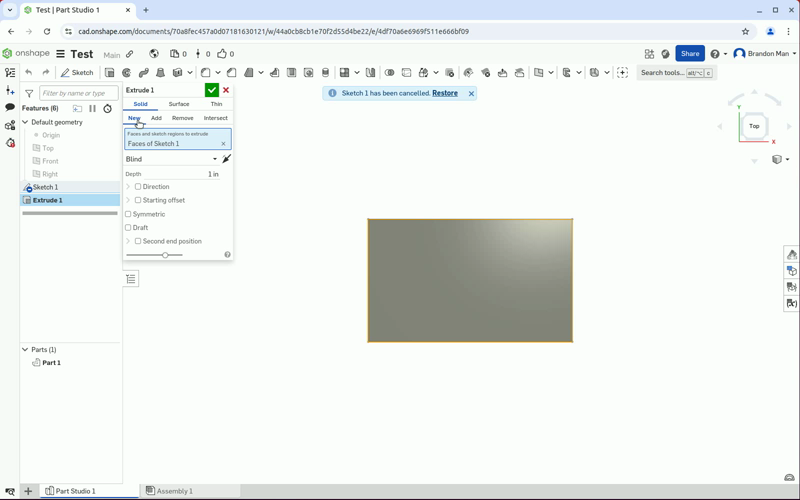
click(137, 120)
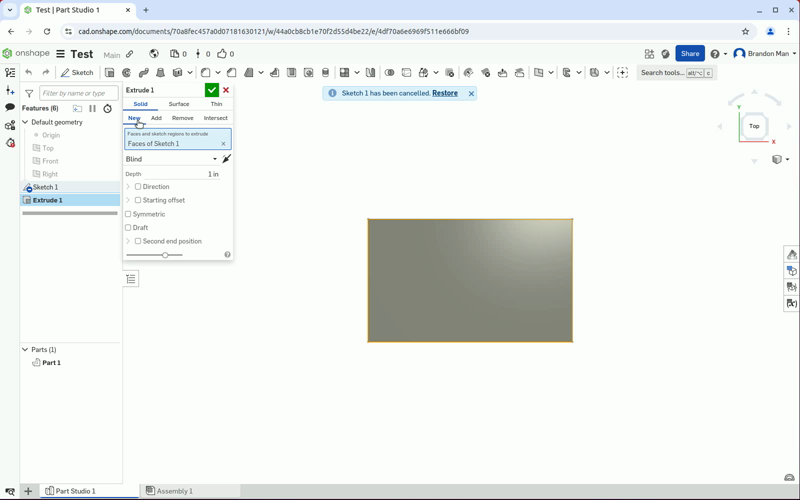
key(tab, 4)
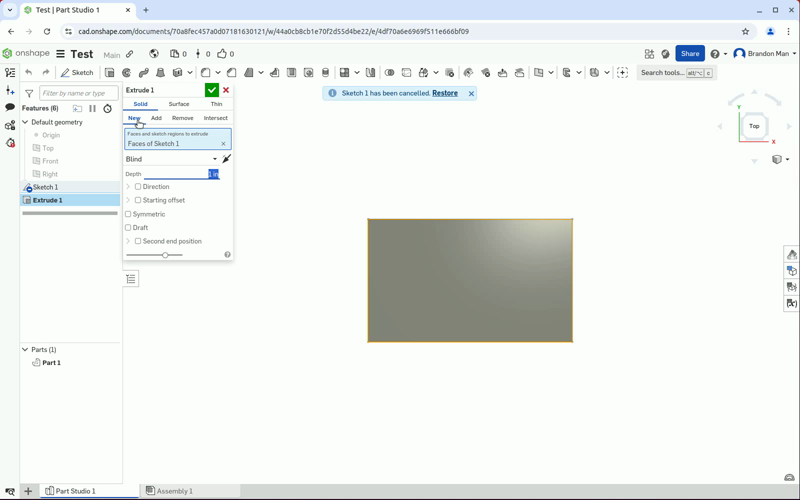
text(8.425)
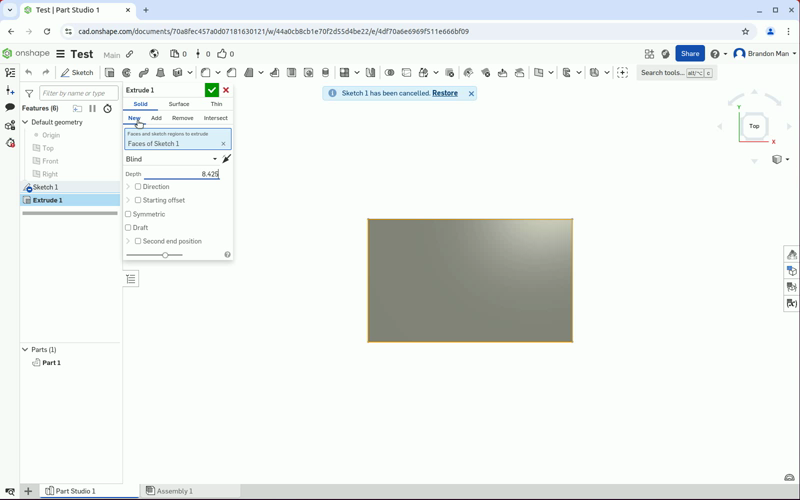
key(enter)
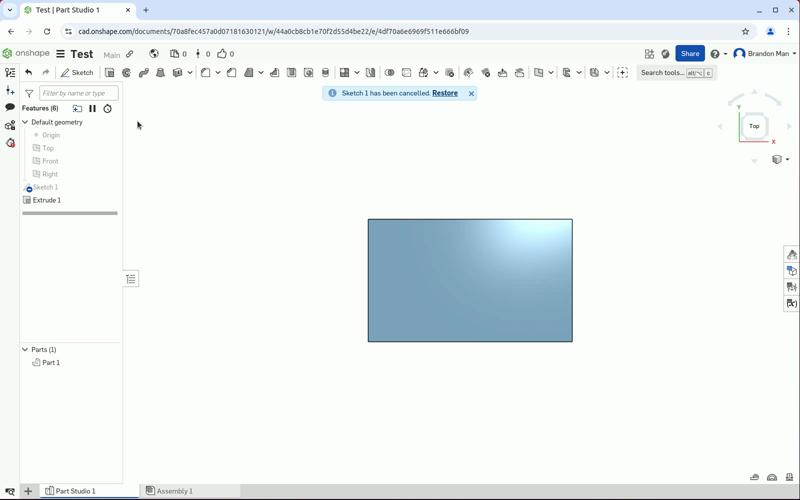
key(shift+h)
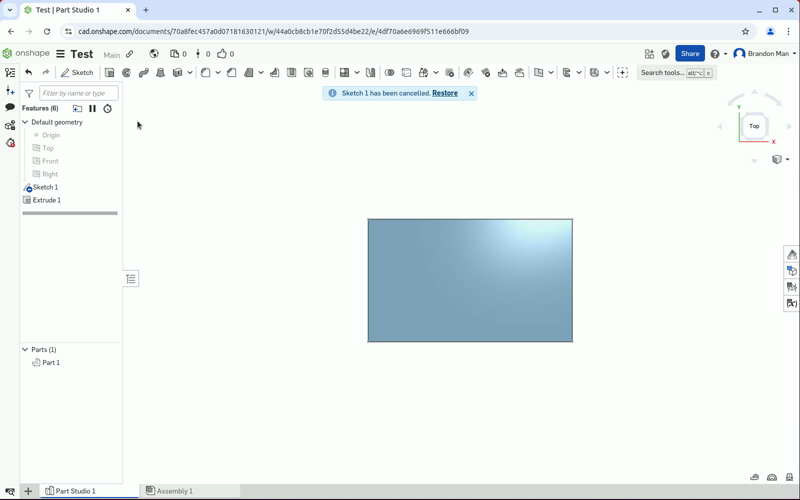
key(shift+h)
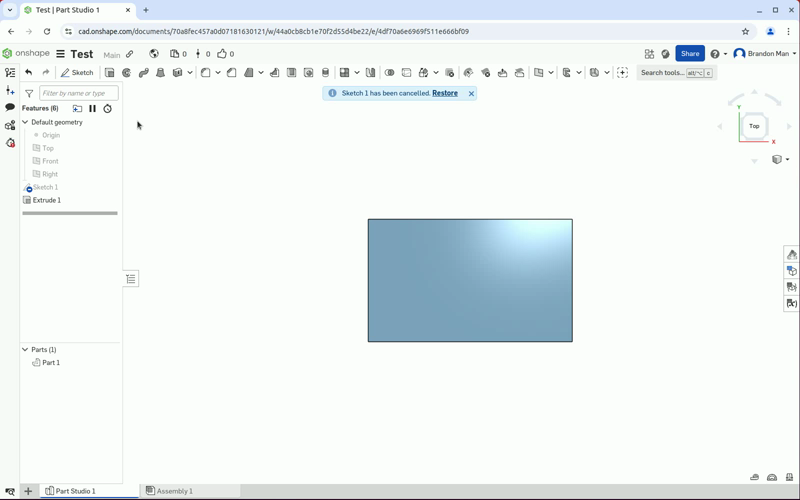
mouse_move(73, 189)
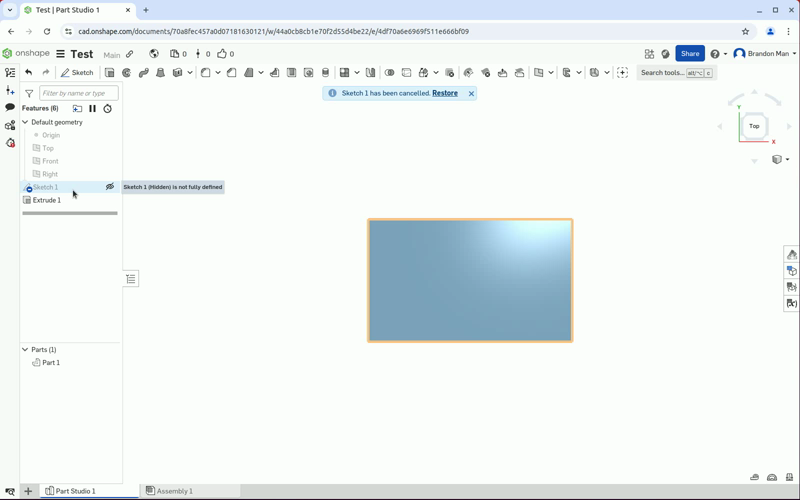
click(73, 189)
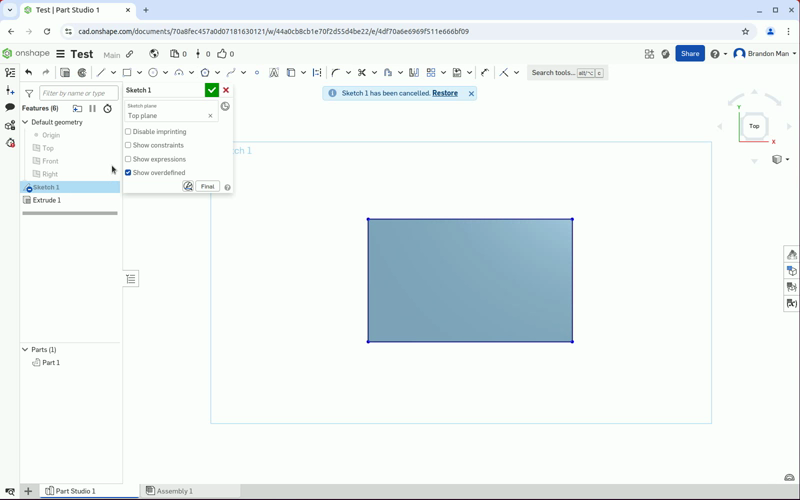
mouse_move(229, 92)
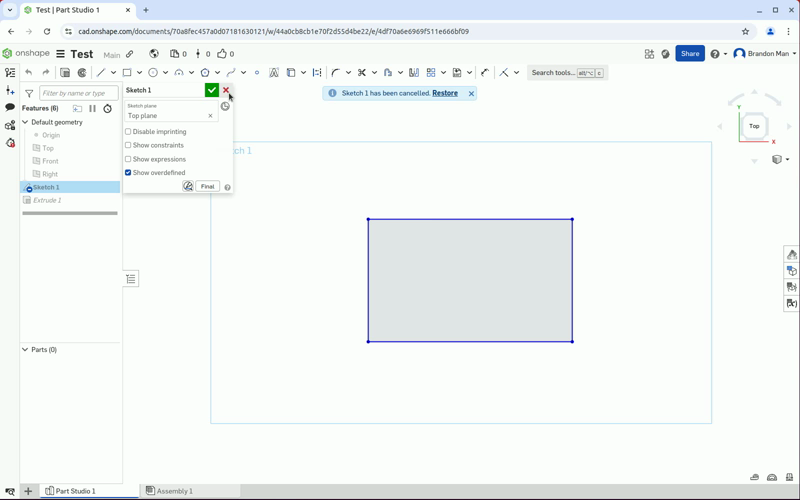
click(229, 92)
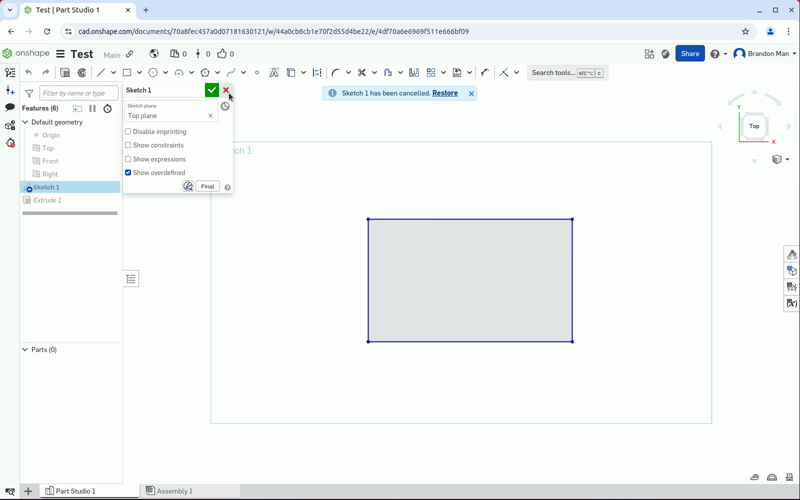
key(shift+s)
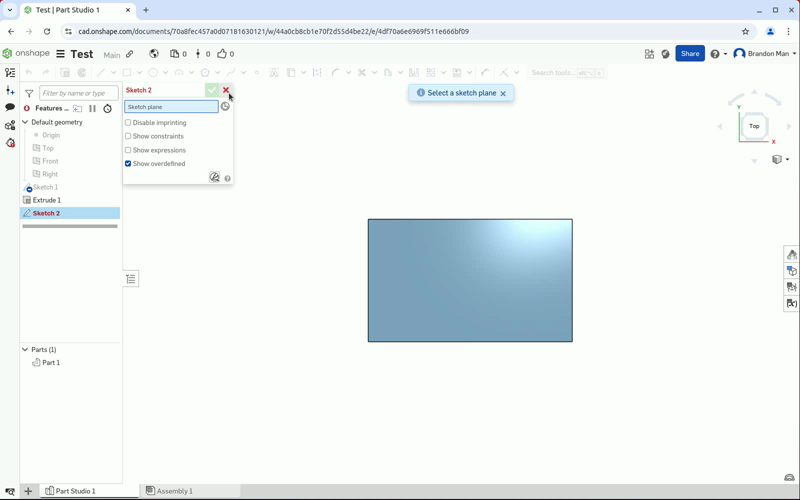
mouse_move(73, 150)
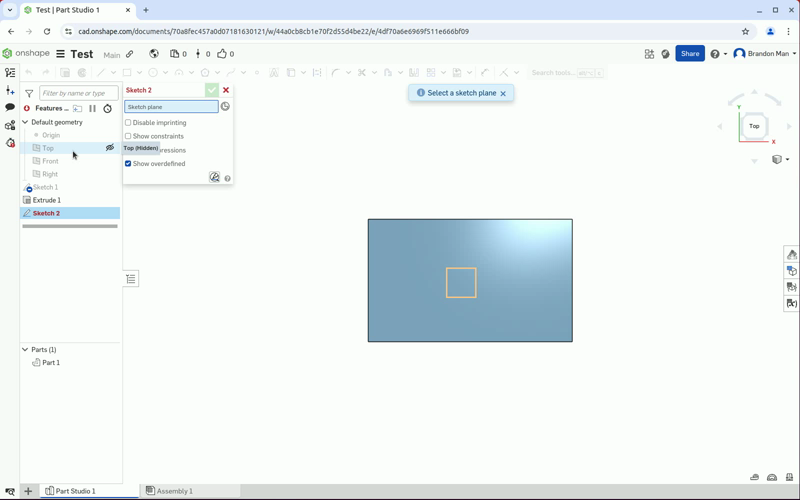
click(73, 150)
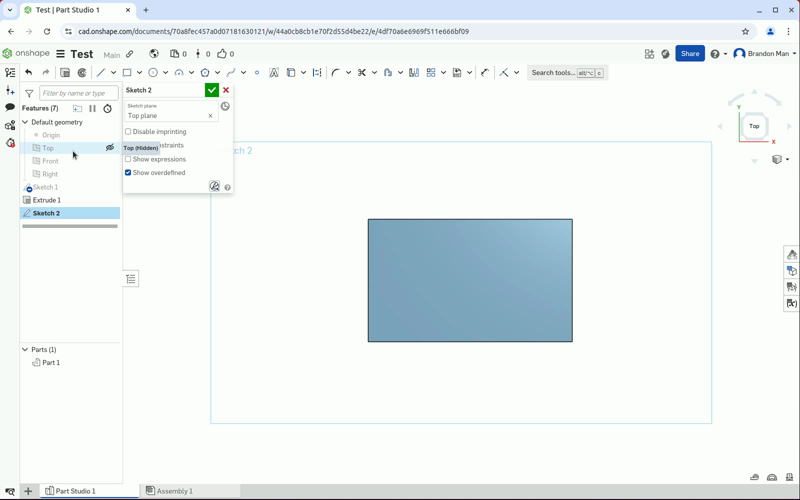
mouse_move(73, 352)
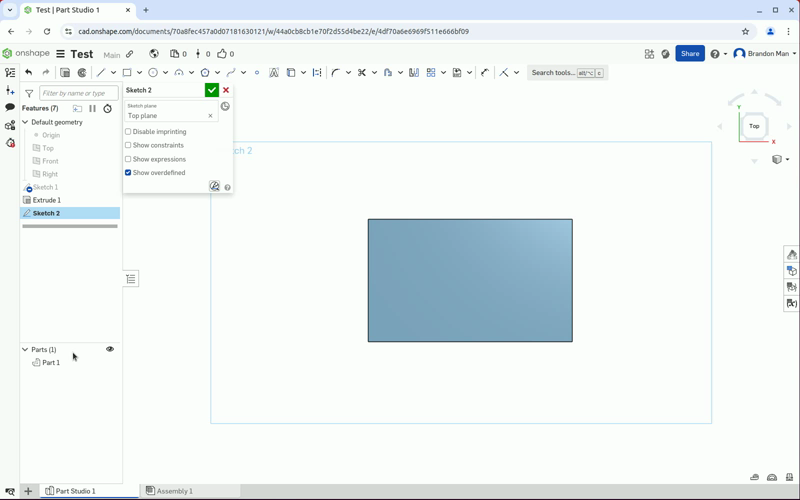
key(y)
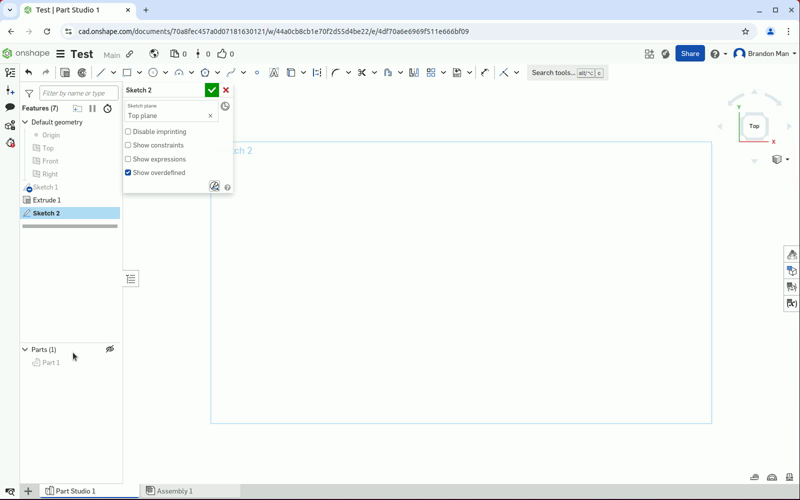
key(l)
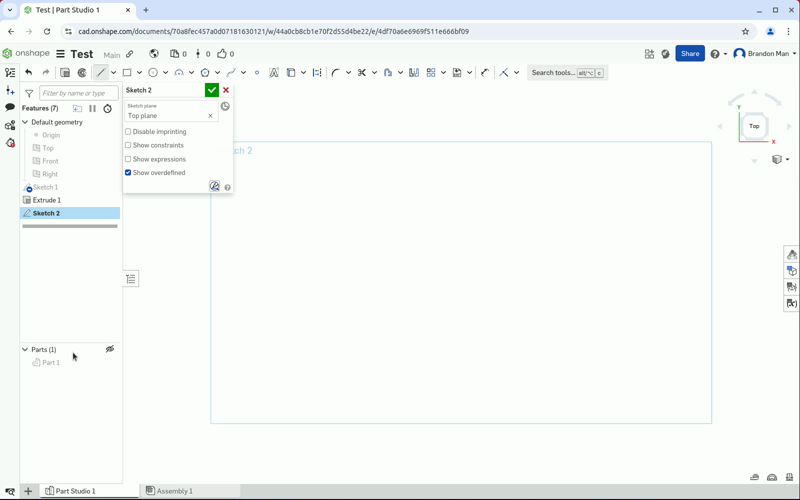
key_down(shift)
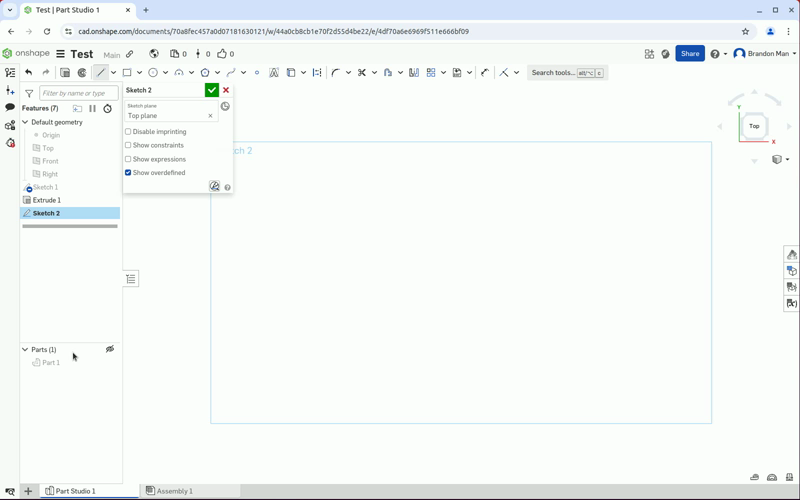
mouse_move(368, 341)
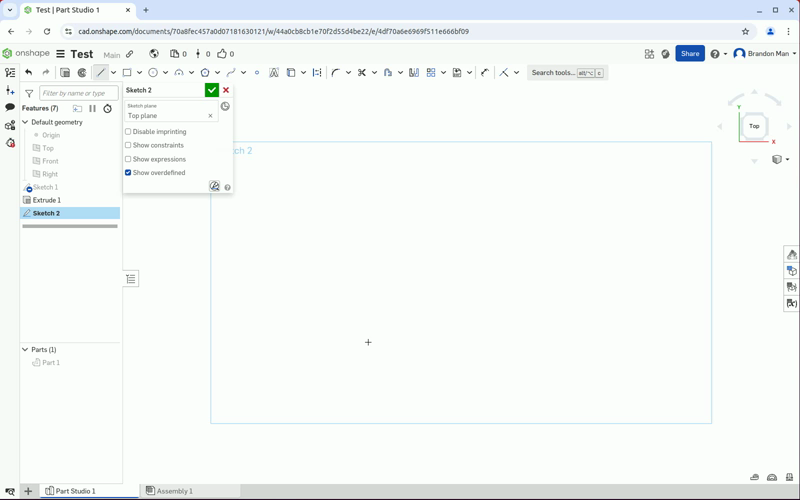
click(368, 341)
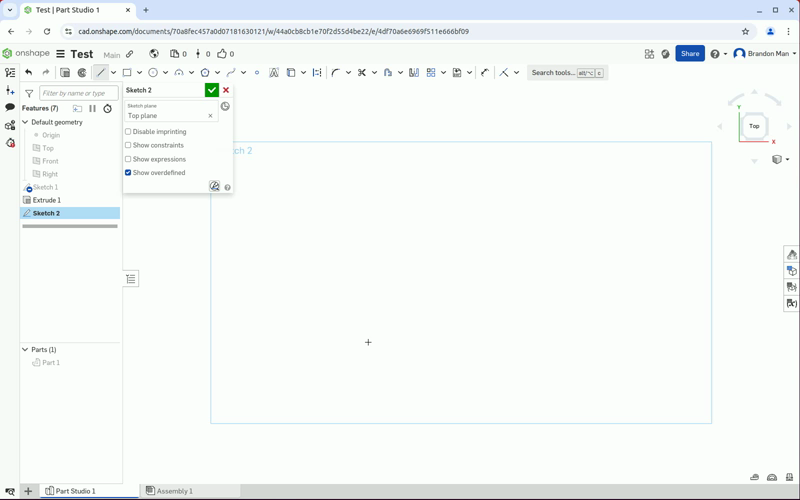
key_up(shift)
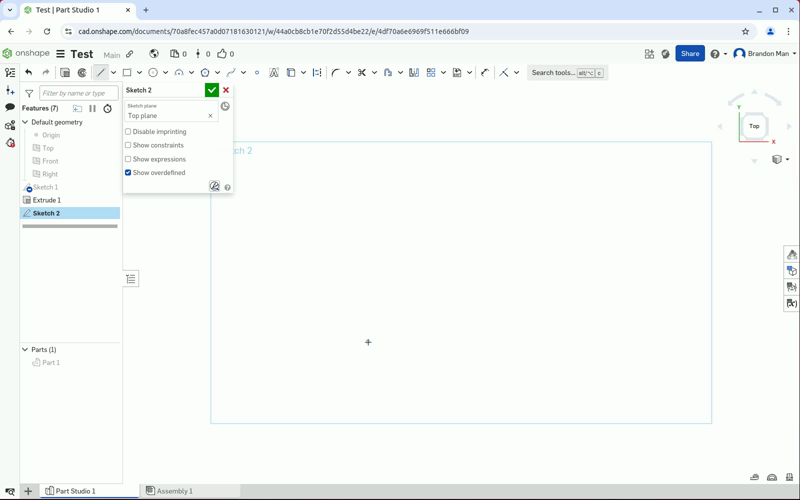
key_down(shift)
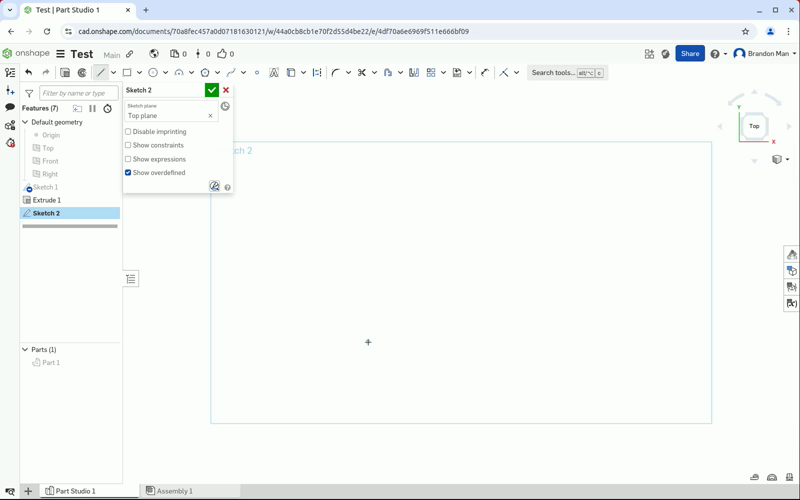
mouse_move(398, 341)
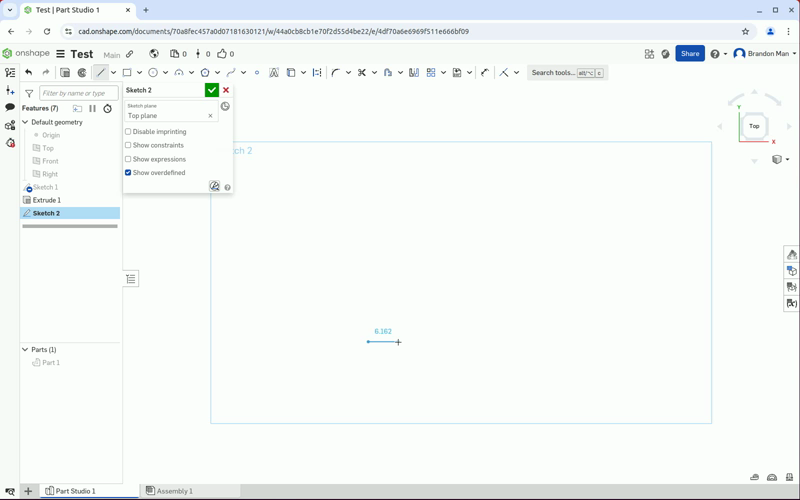
mouse_move(404, 341)
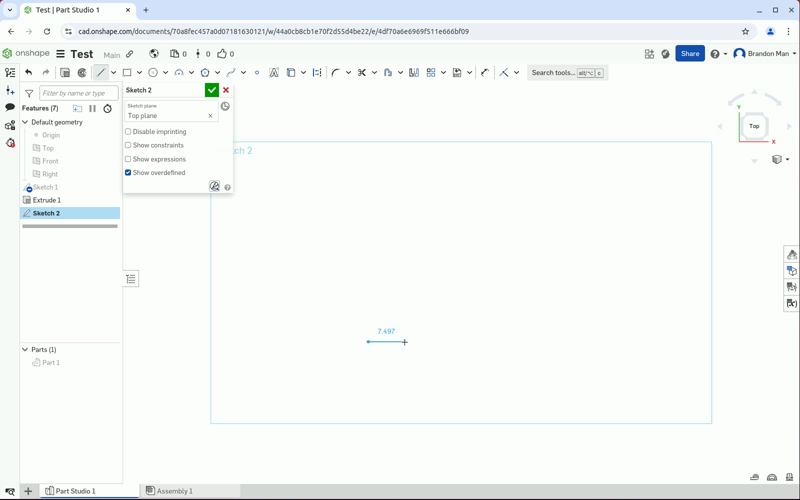
click(404, 341)
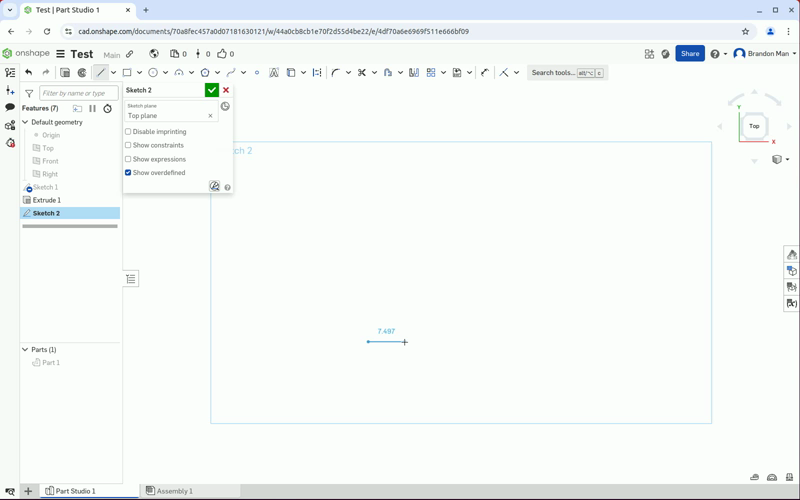
key_up(shift)
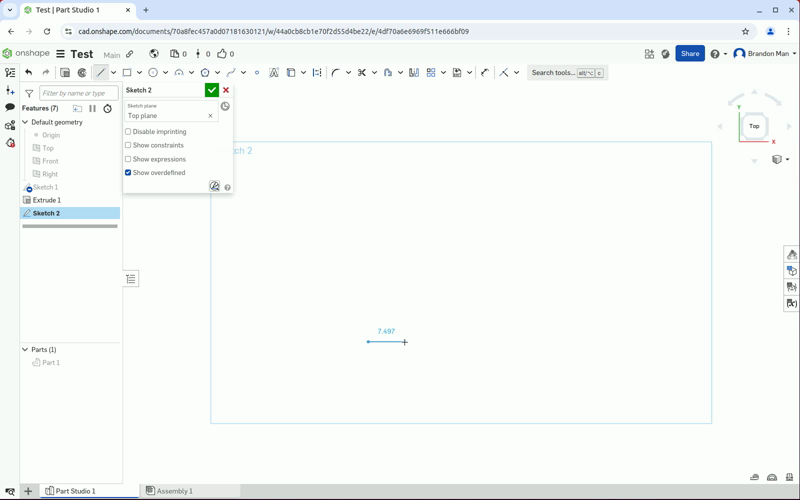
key_down(shift)
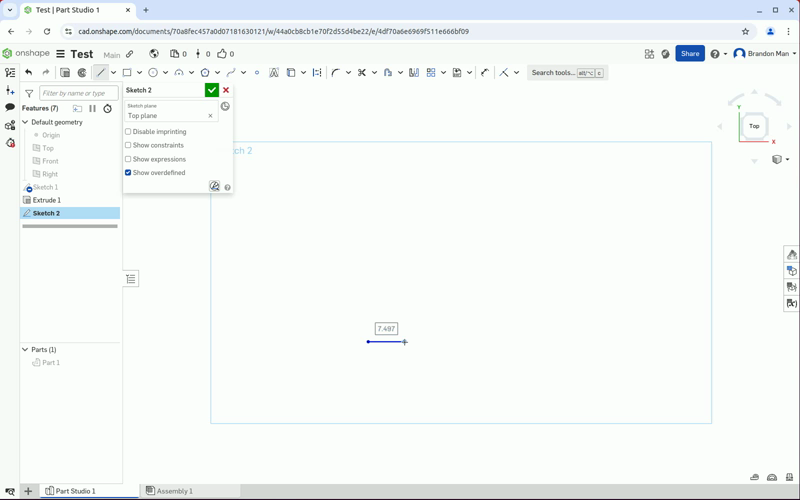
mouse_move(460, 220)
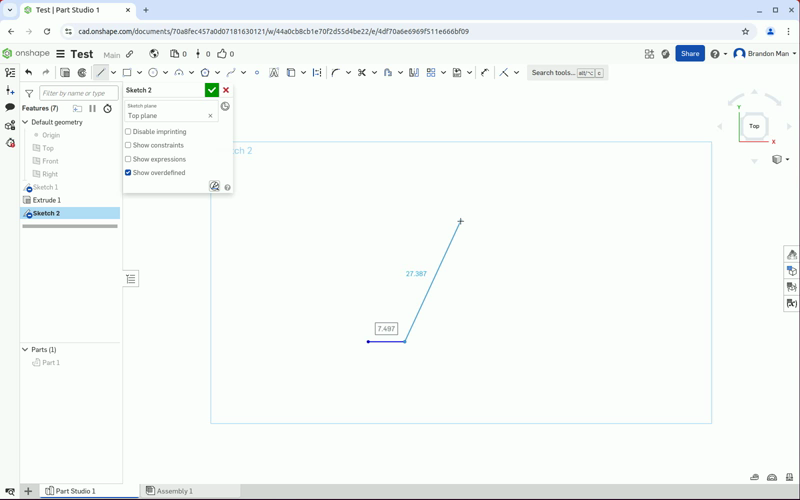
click(460, 220)
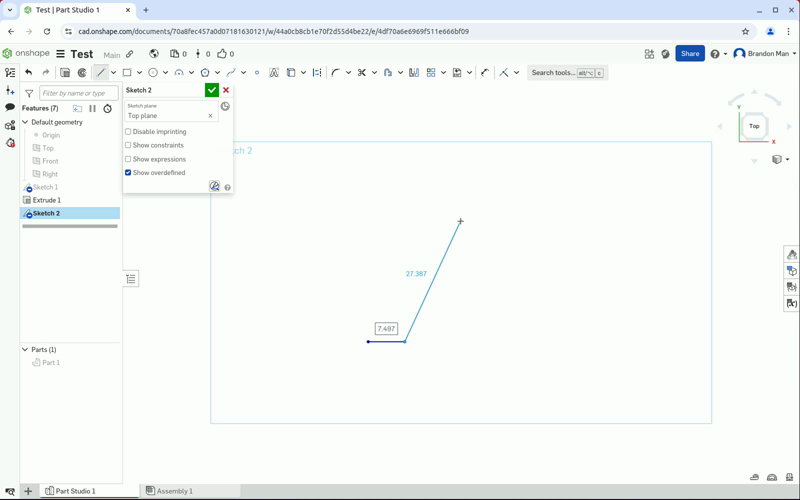
key_up(shift)
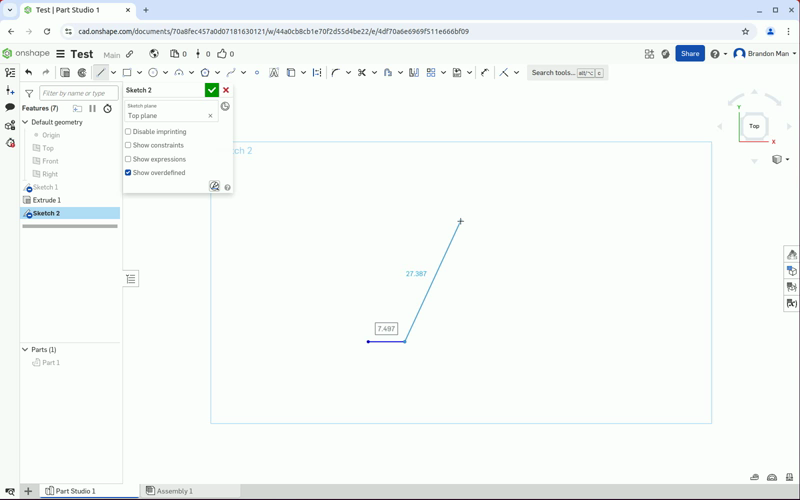
key_down(shift)
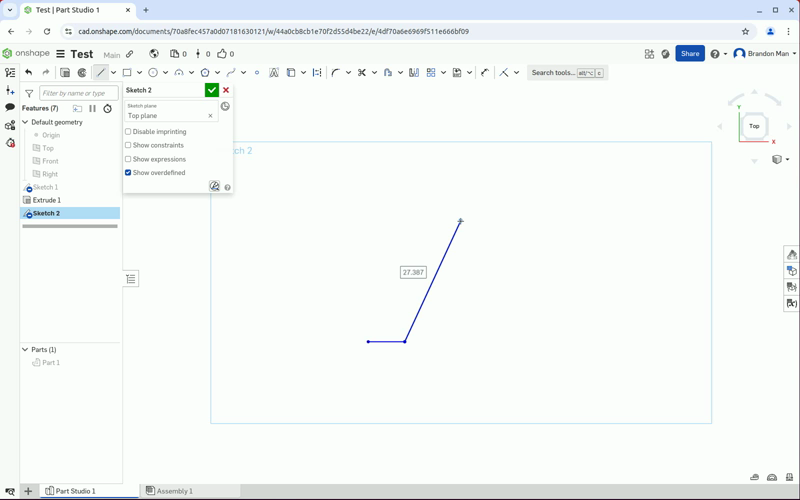
mouse_move(368, 220)
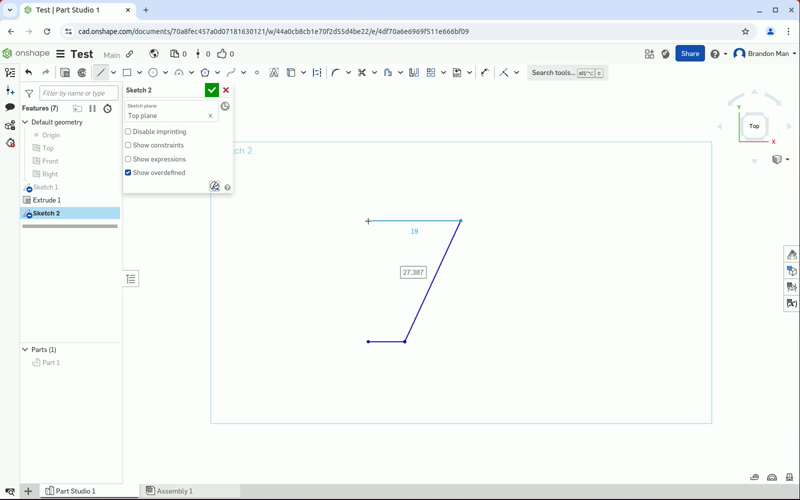
click(368, 220)
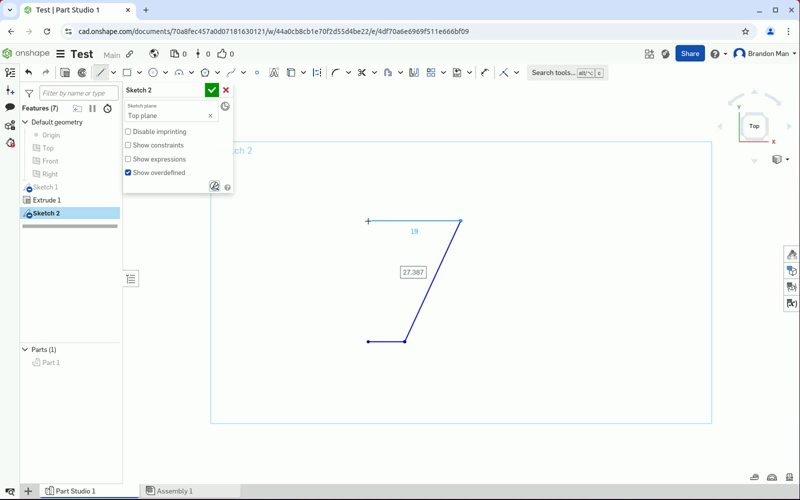
key_up(shift)
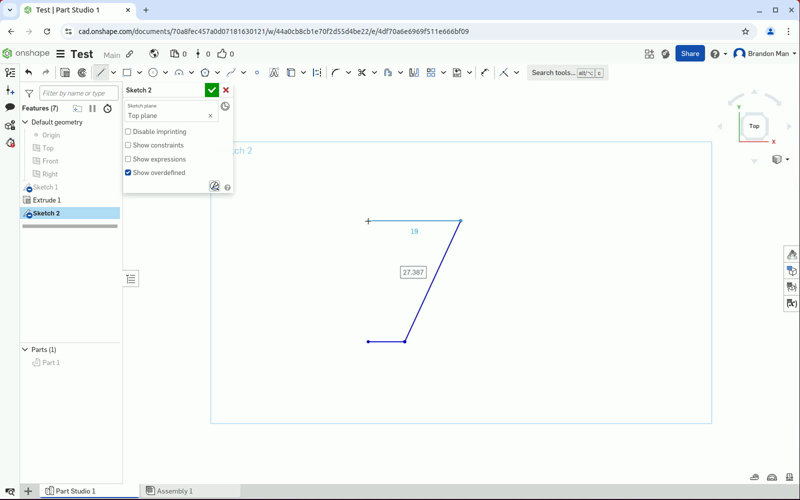
key_down(shift)
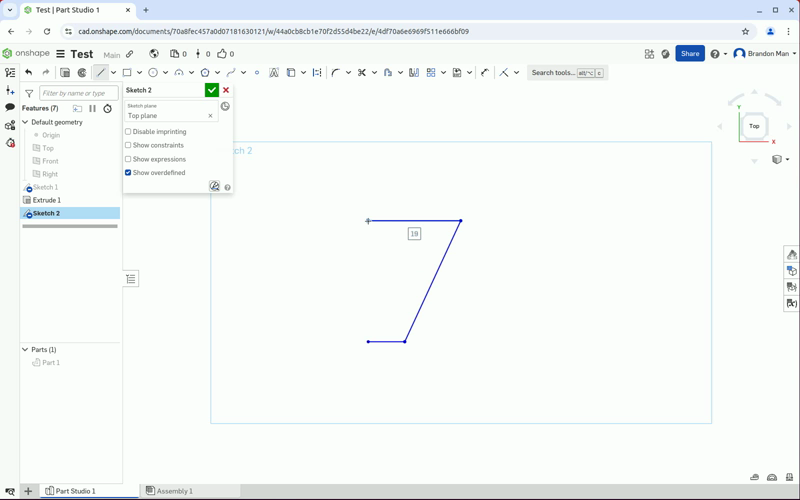
mouse_move(368, 341)
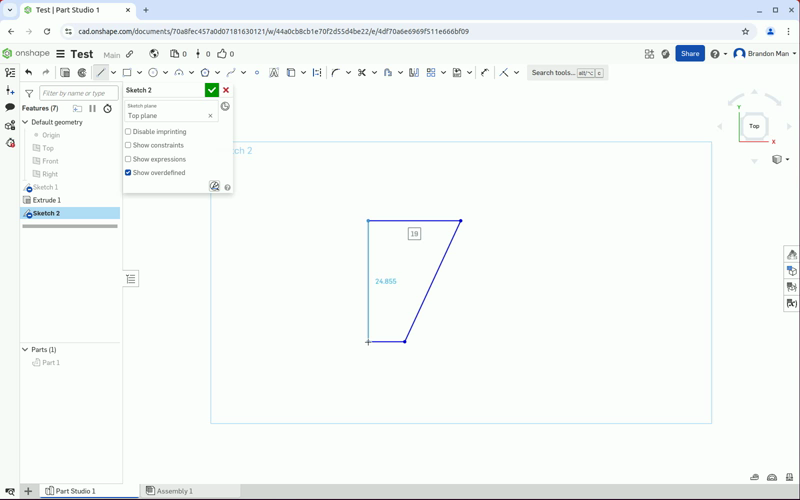
key_up(shift)
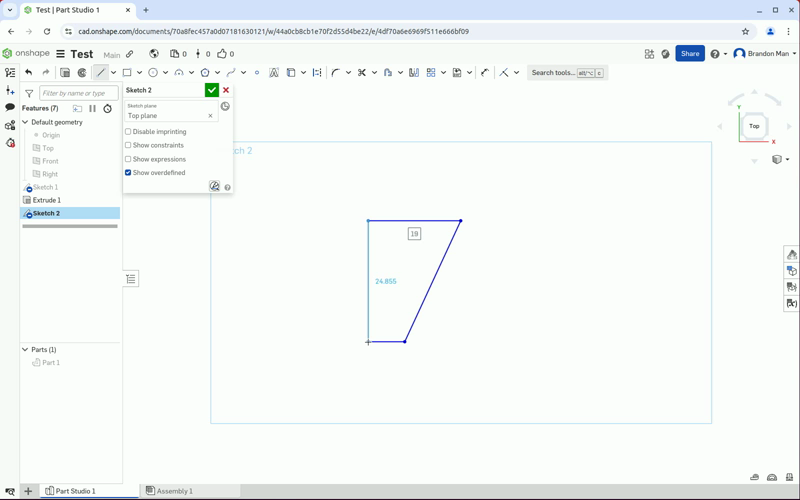
click(368, 341)
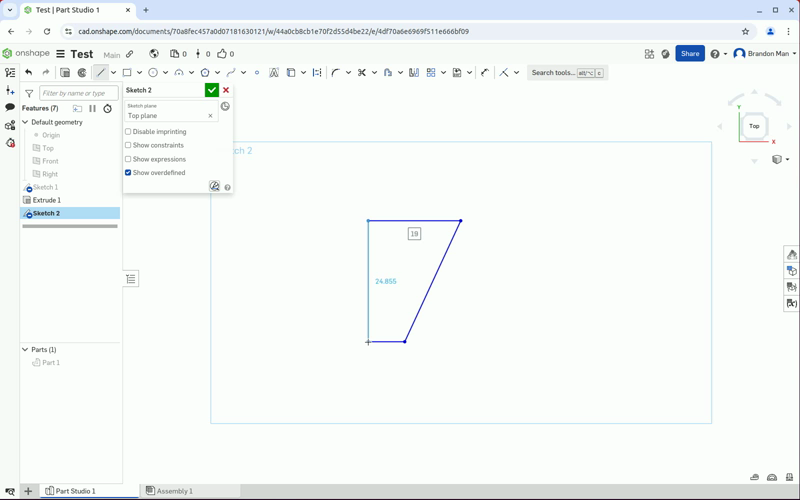
key(esc)
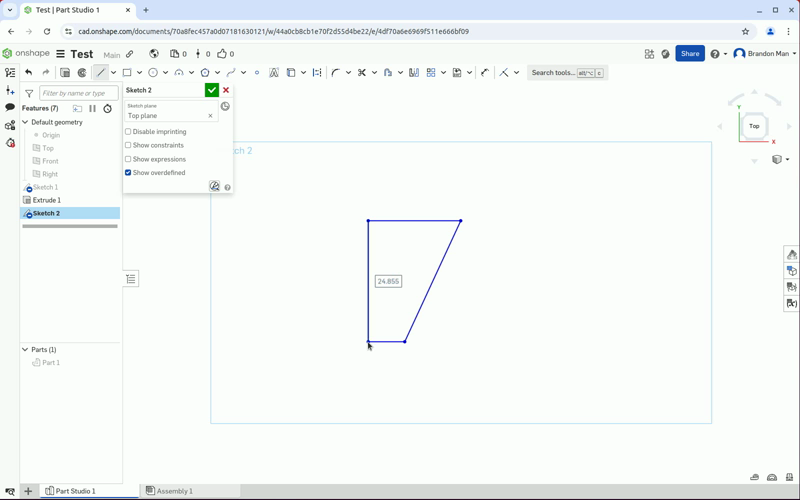
mouse_move(376, 329)
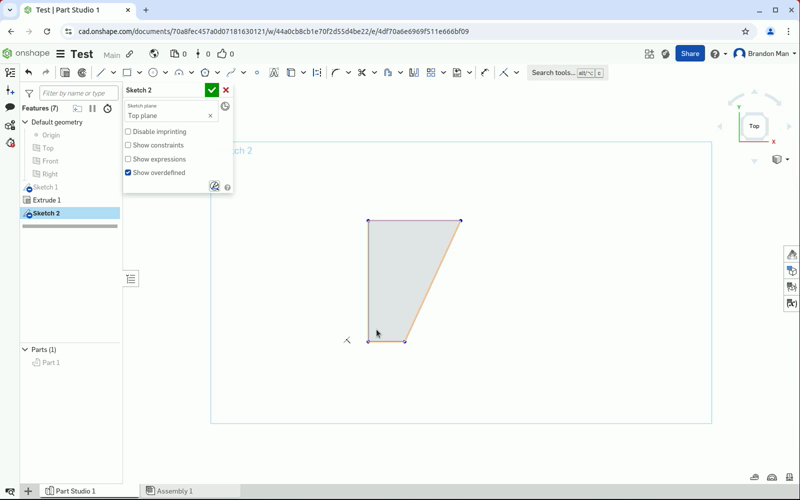
click(376, 329)
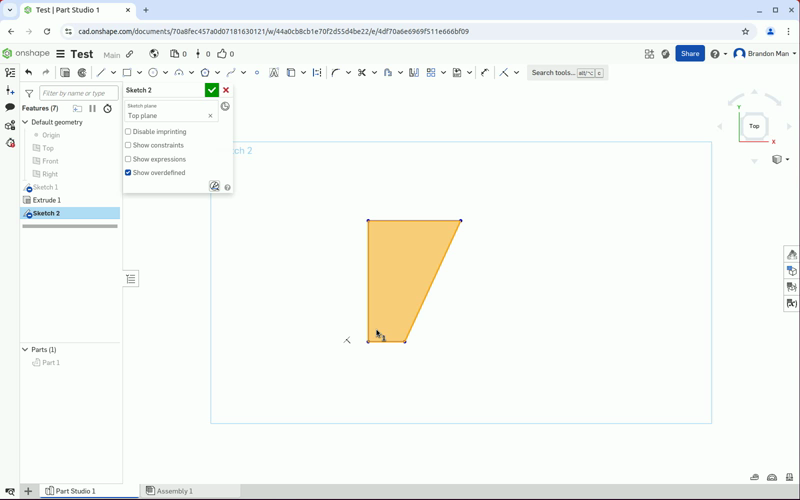
mouse_move(73, 352)
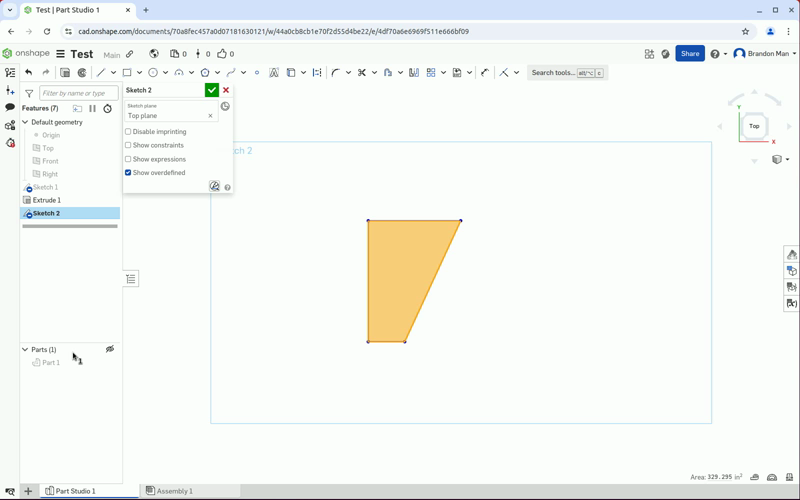
key(shift+y)
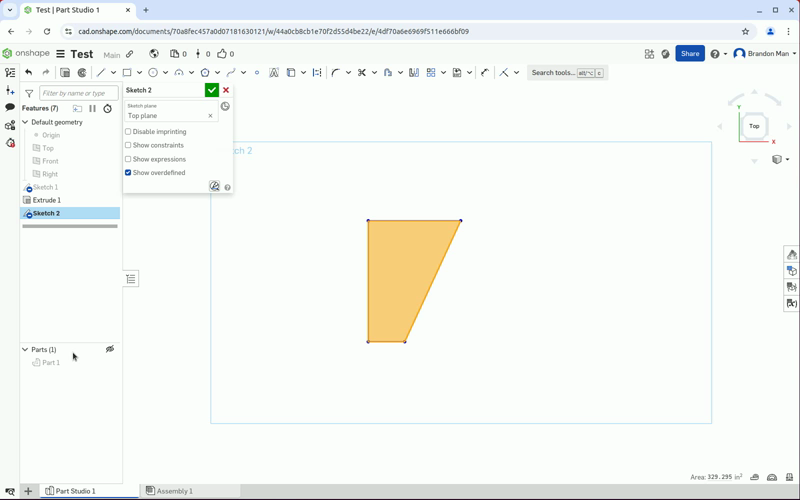
key(shift+e)
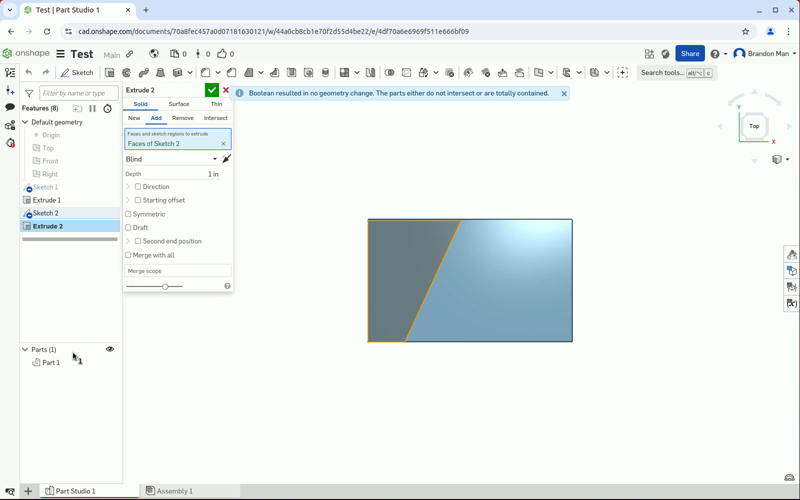
mouse_move(143, 106)
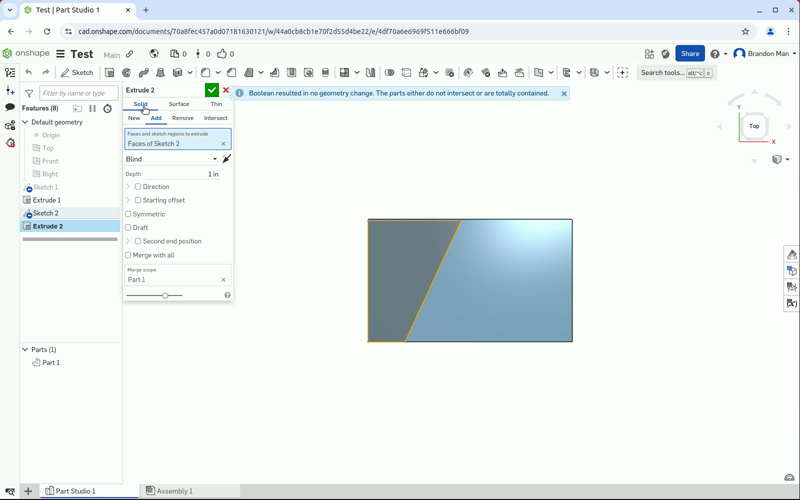
click(143, 106)
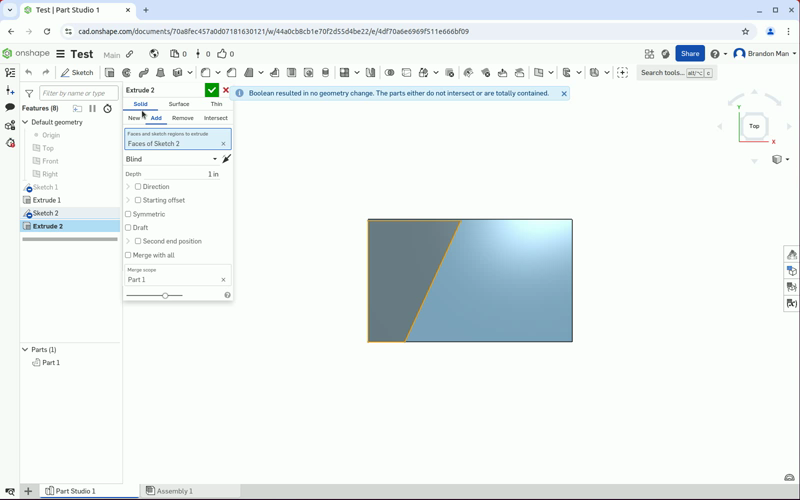
mouse_move(137, 120)
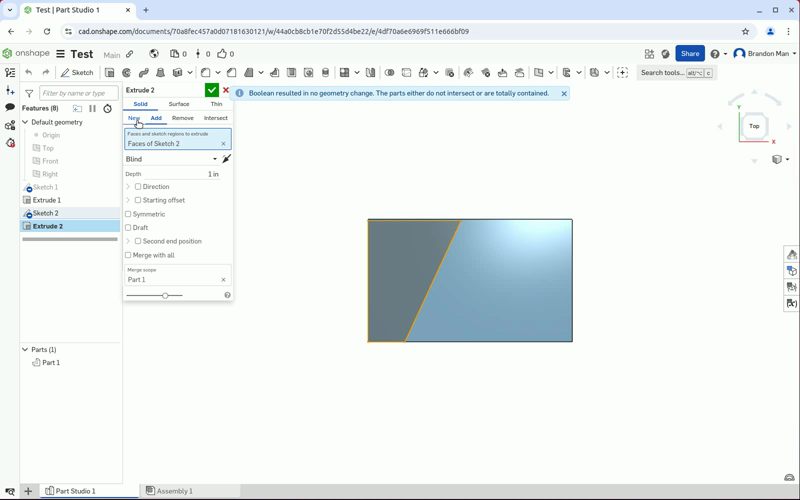
click(137, 120)
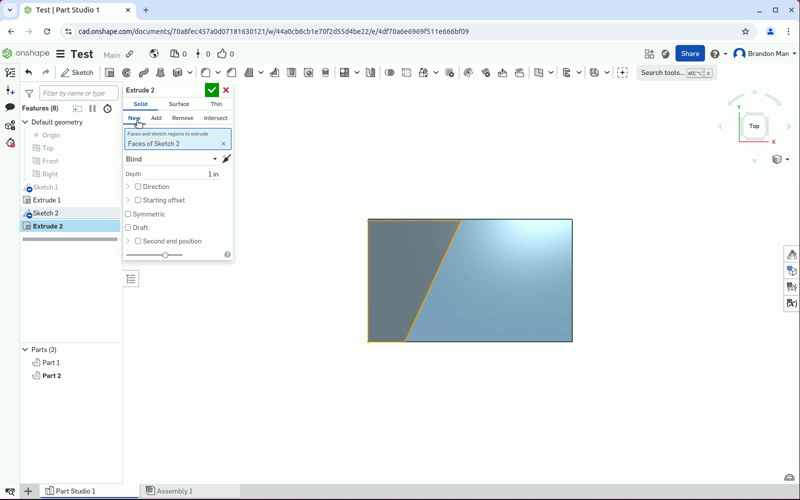
key(tab, 4)
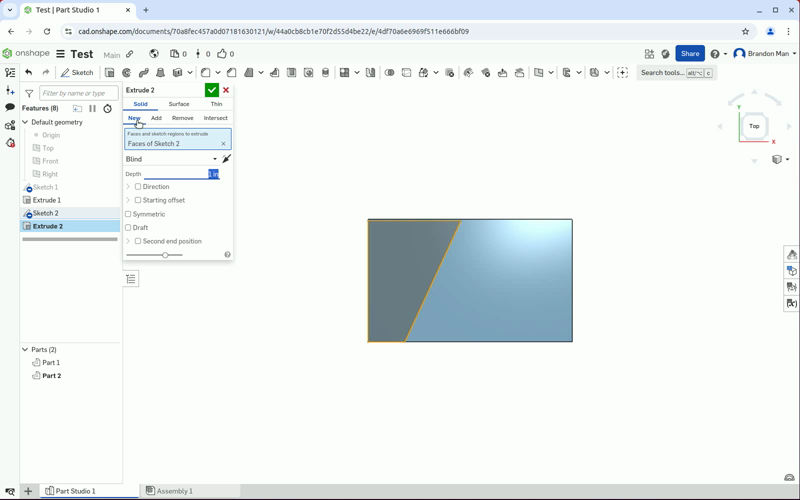
text(-8.425)
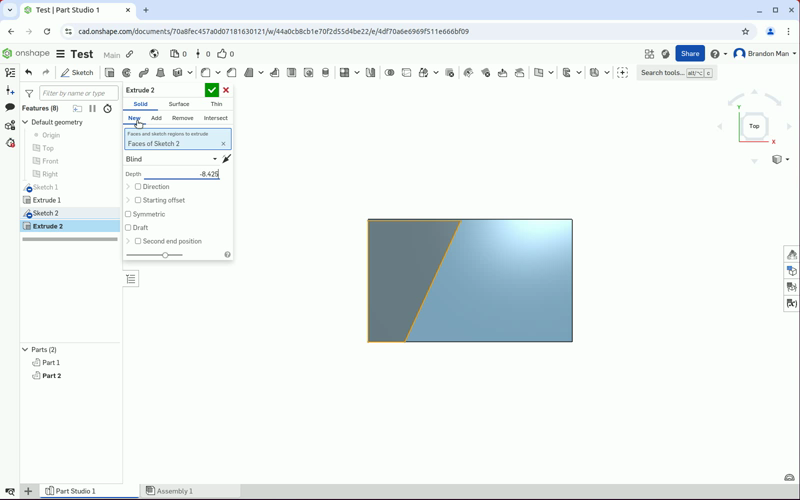
key(enter)
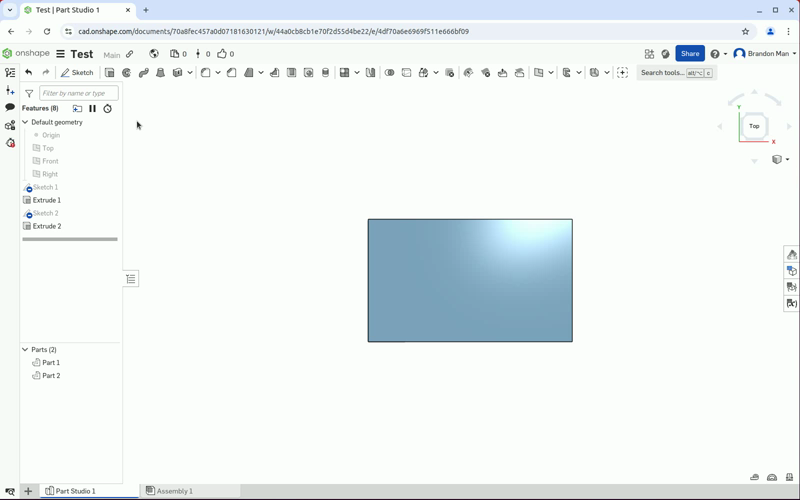
key(shift+h)
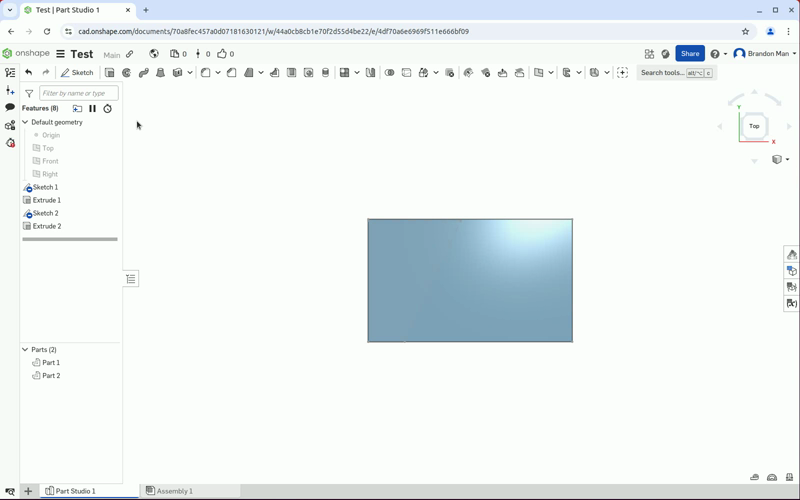
key(shift+h)
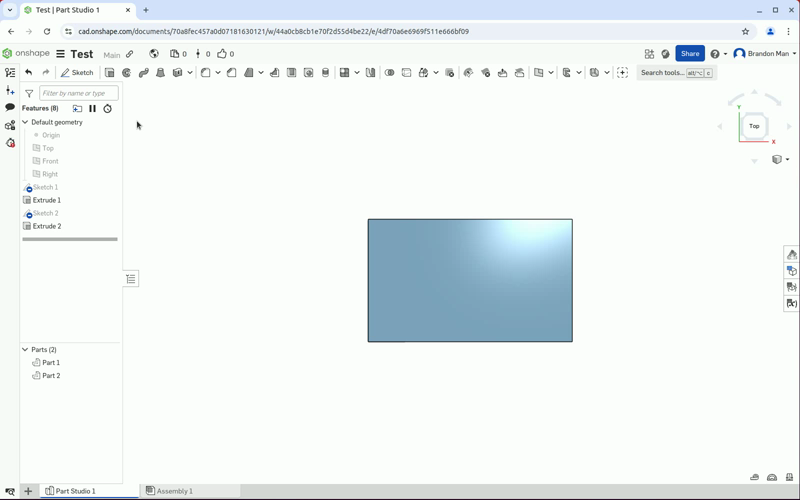
mouse_move(73, 189)
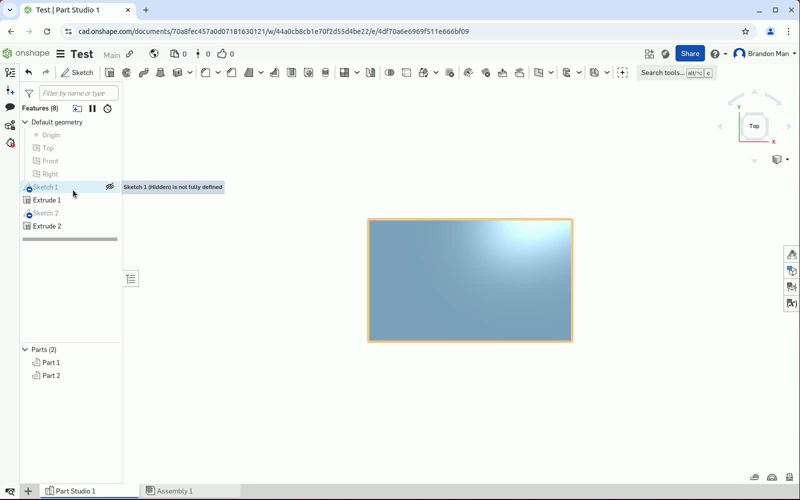
click(73, 189)
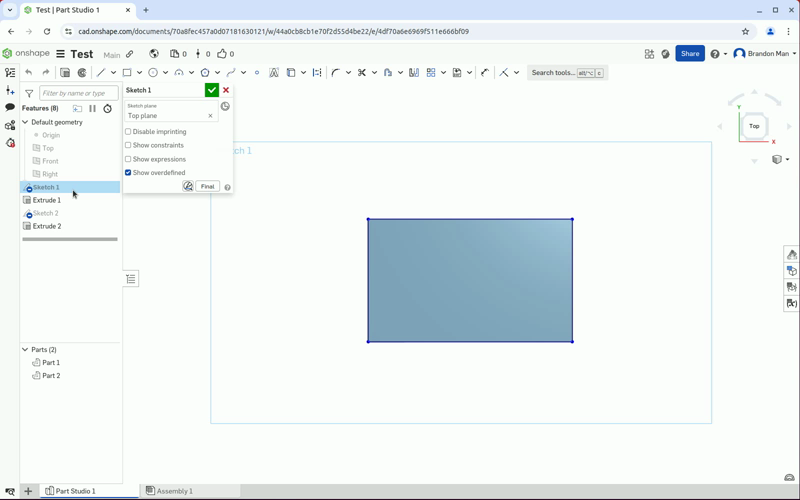
mouse_move(229, 92)
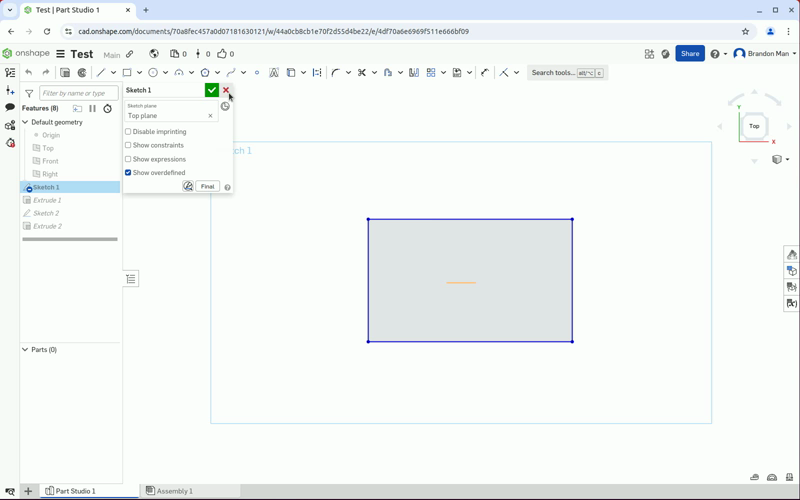
click(229, 92)
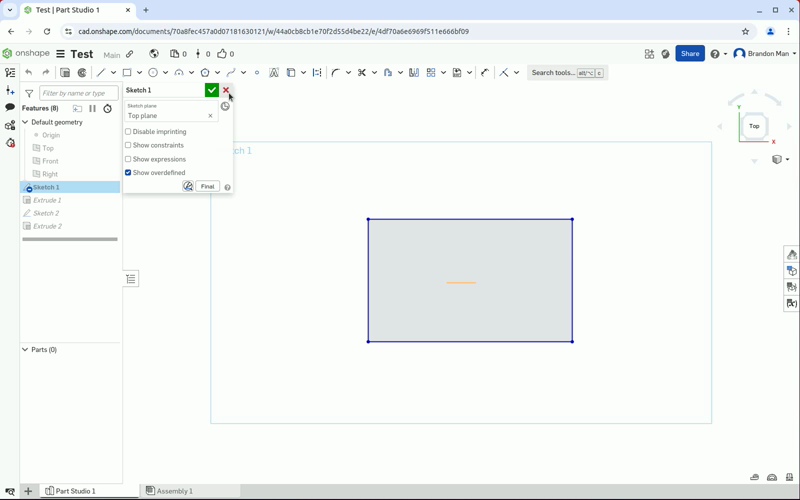
key(shift+s)
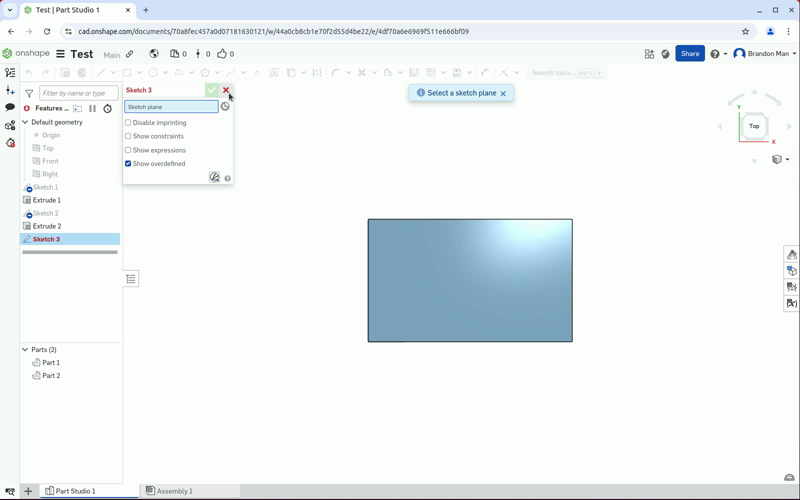
mouse_move(73, 150)
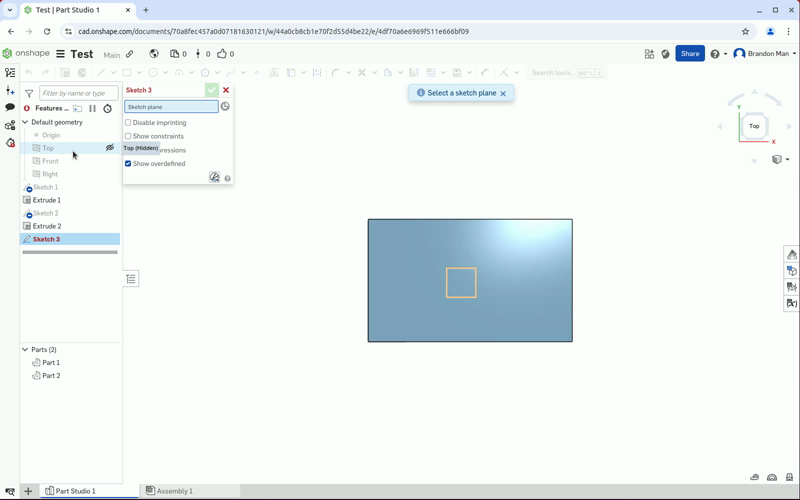
click(73, 150)
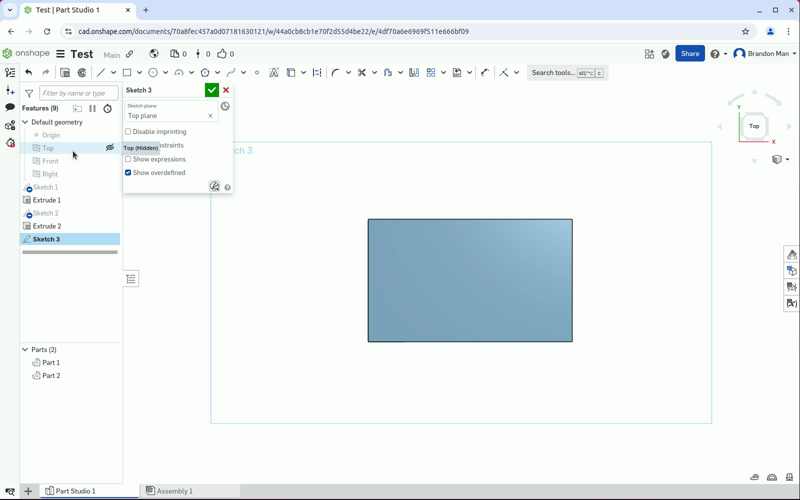
mouse_move(73, 352)
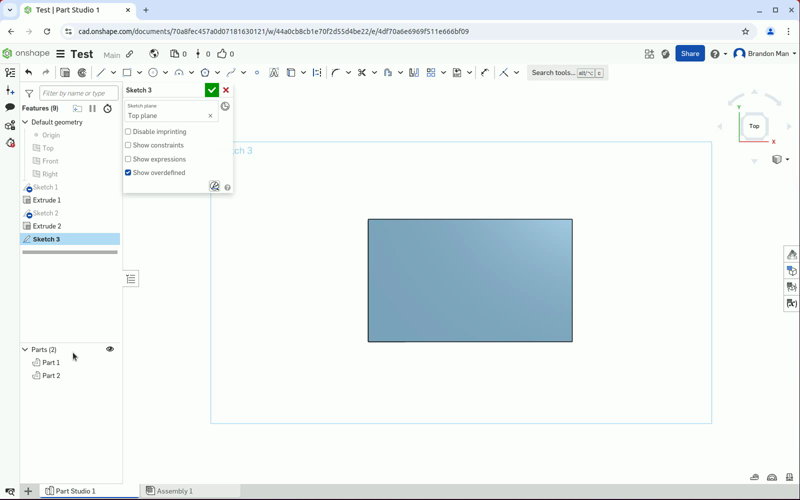
key(y)
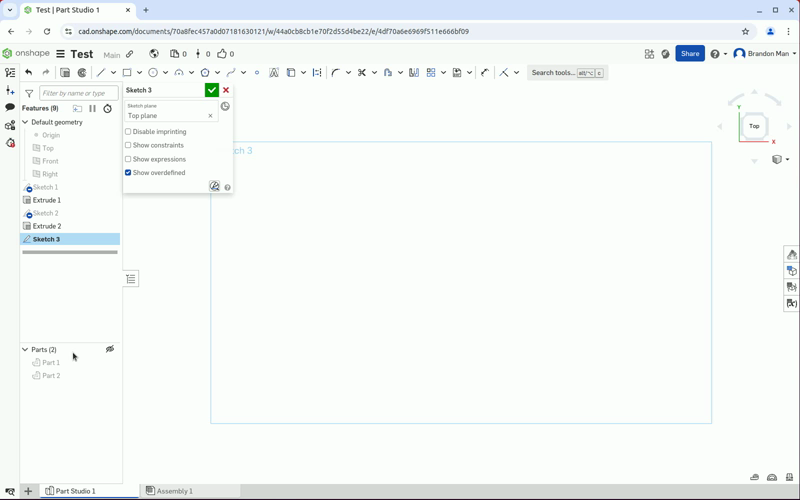
key(l)
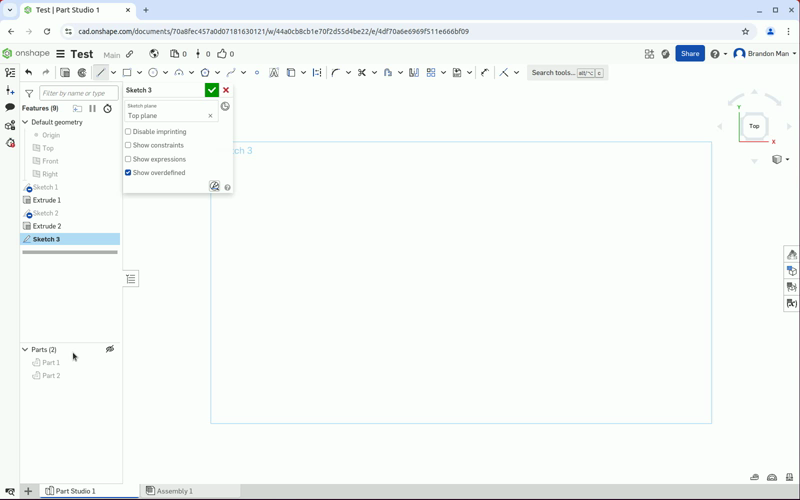
key_down(shift)
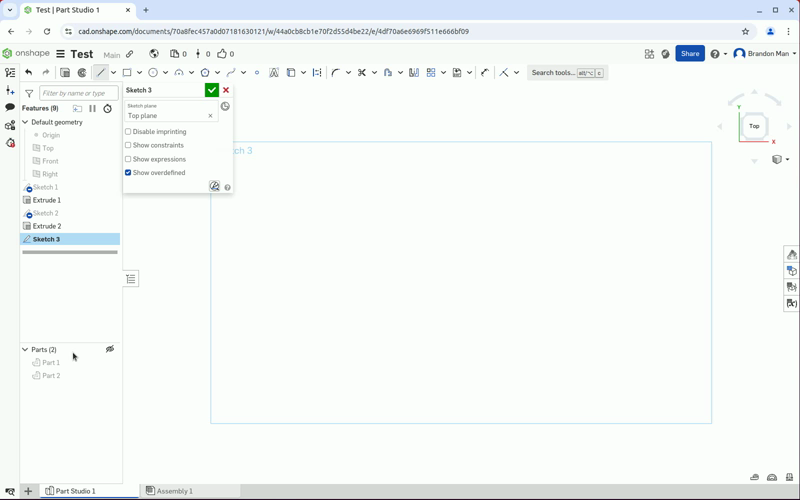
mouse_move(512, 340)
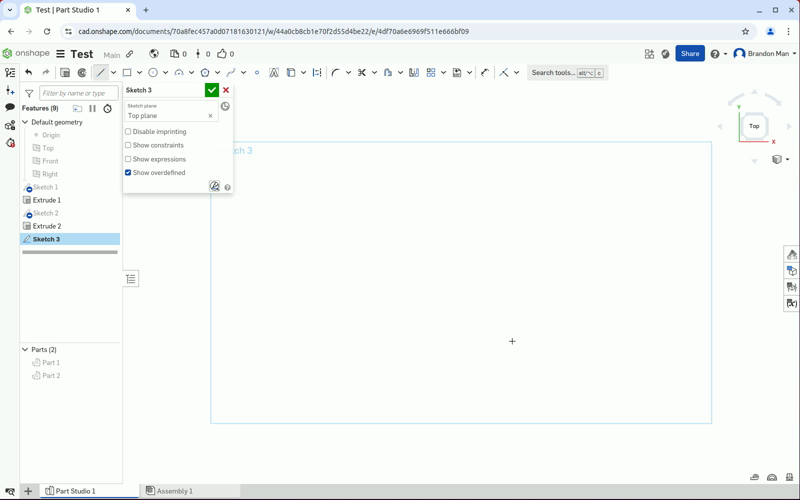
click(512, 340)
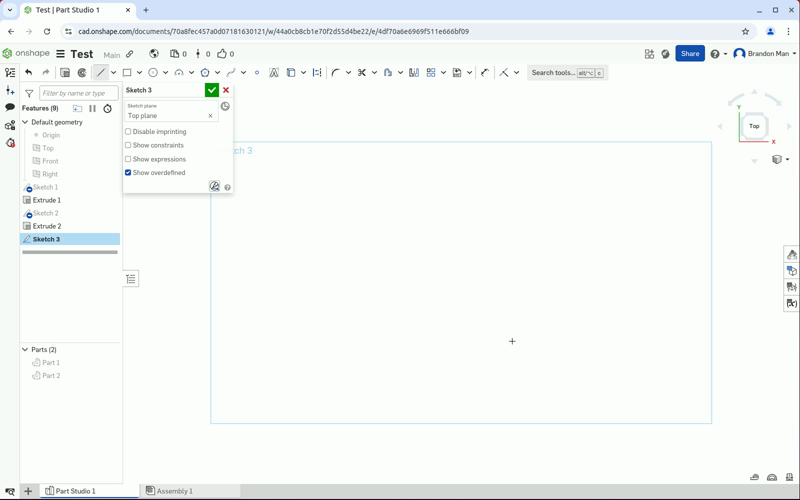
key_up(shift)
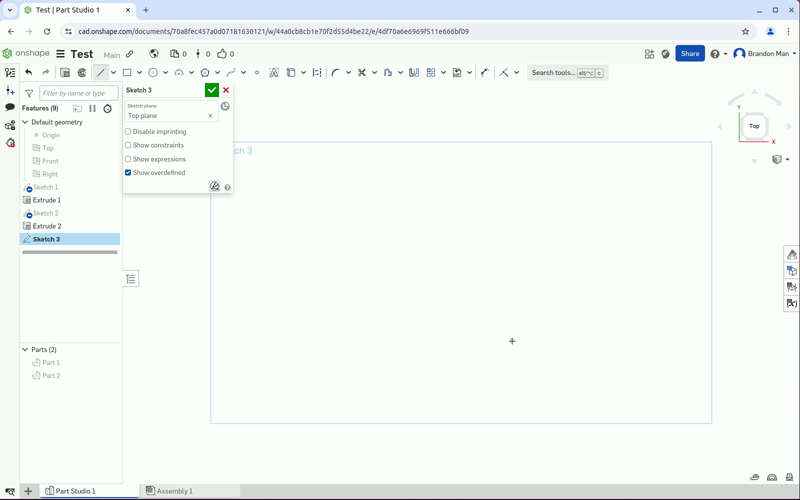
key_down(shift)
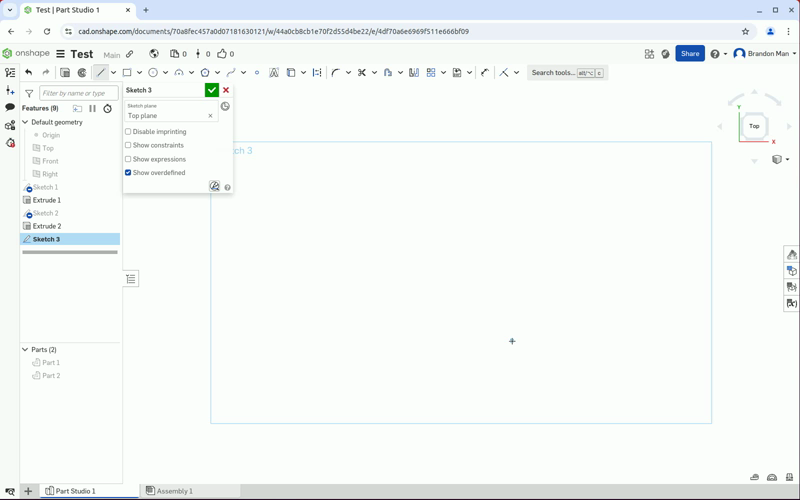
mouse_move(573, 340)
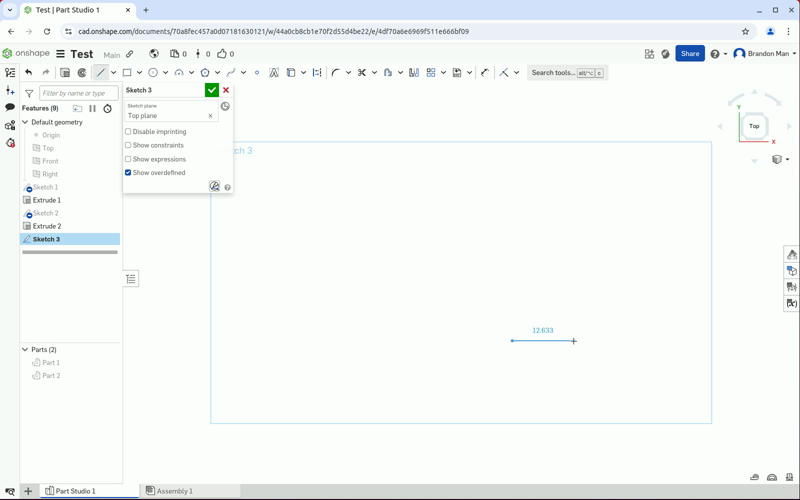
click(573, 340)
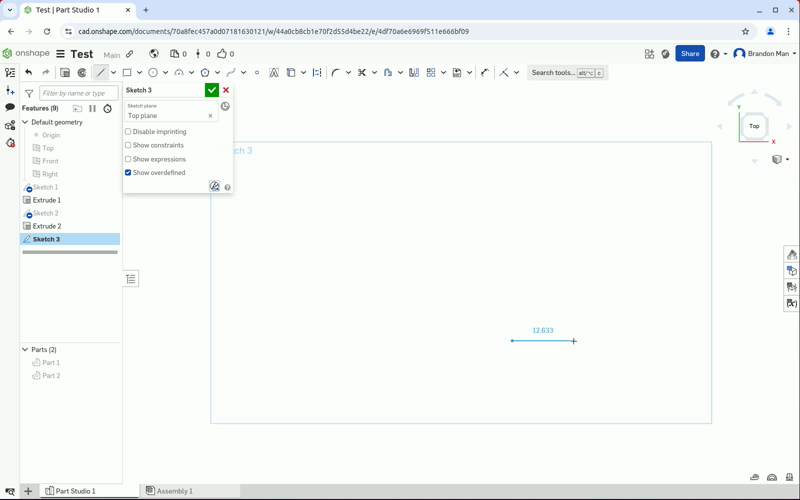
key_up(shift)
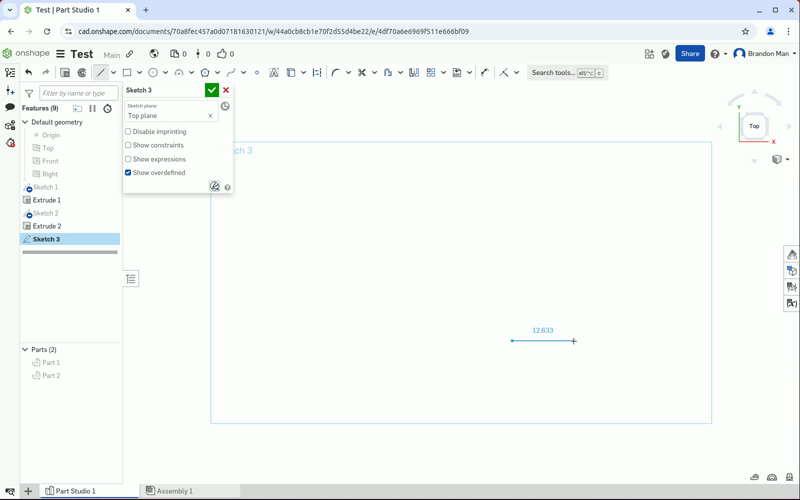
key_down(shift)
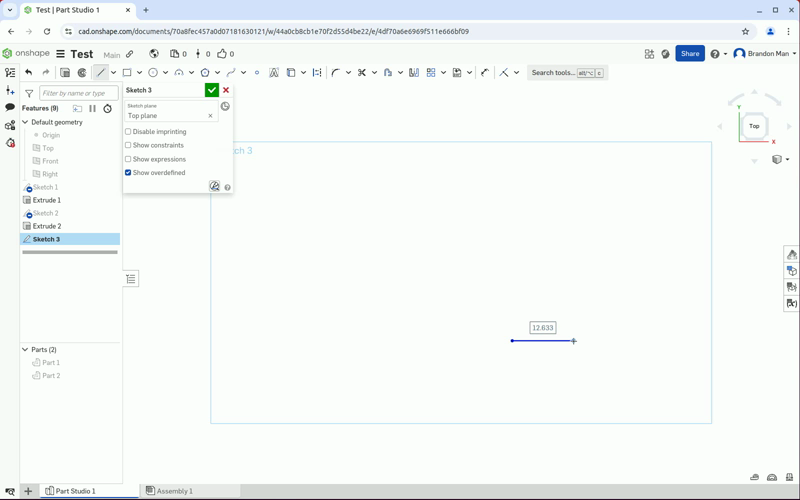
mouse_move(589, 340)
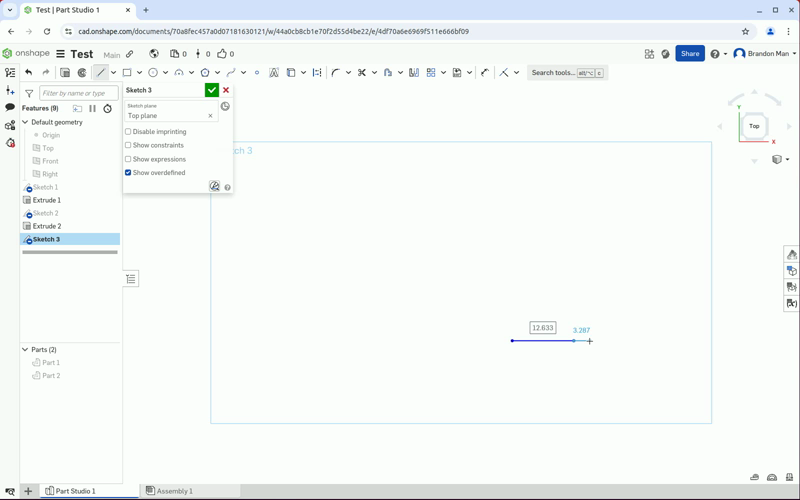
mouse_move(573, 304)
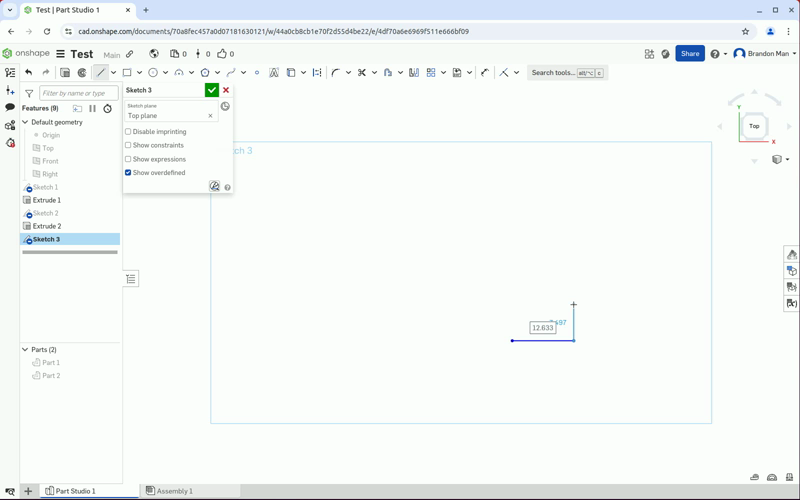
click(573, 304)
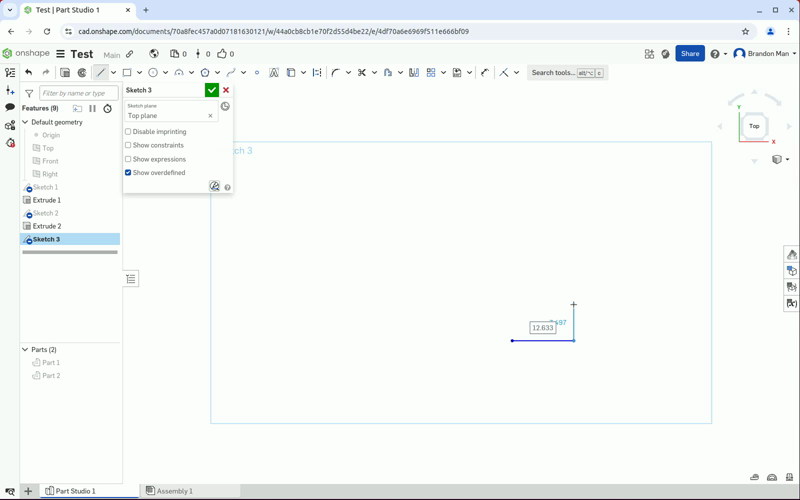
key_up(shift)
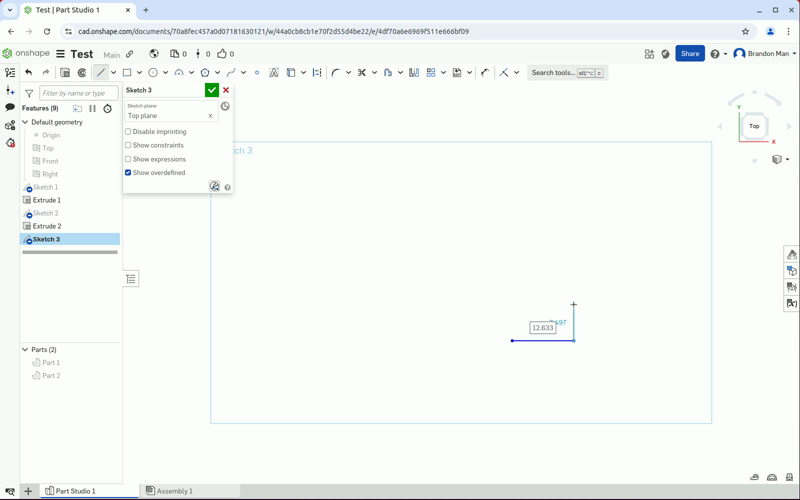
key_down(shift)
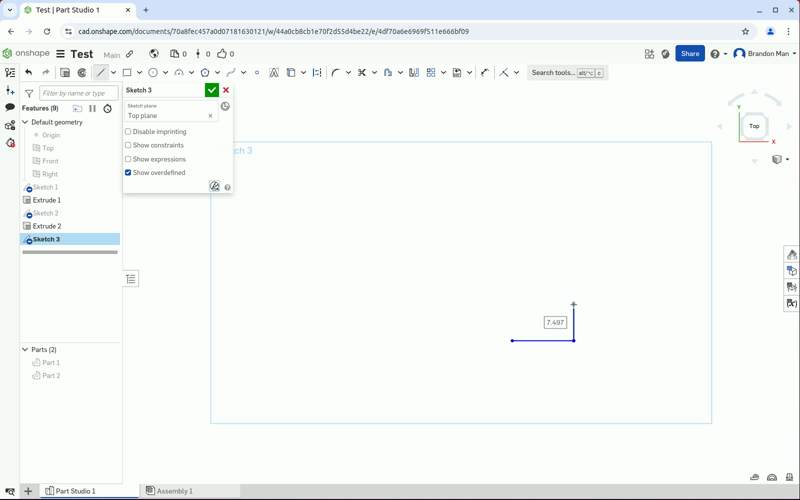
mouse_move(512, 340)
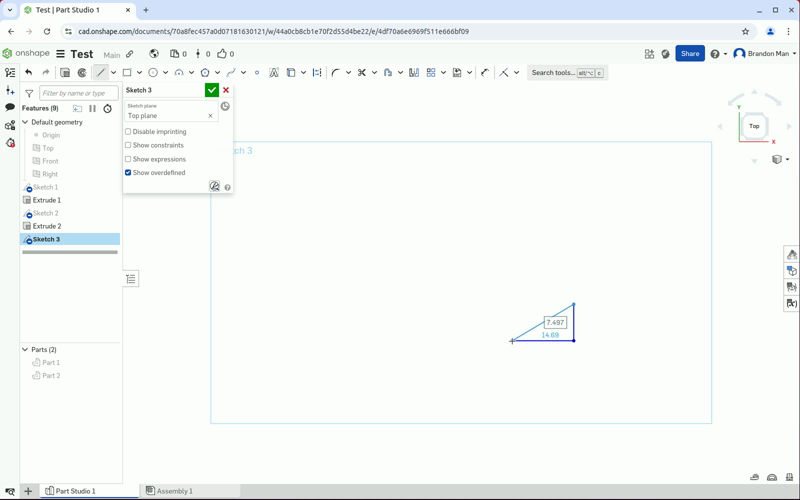
key_up(shift)
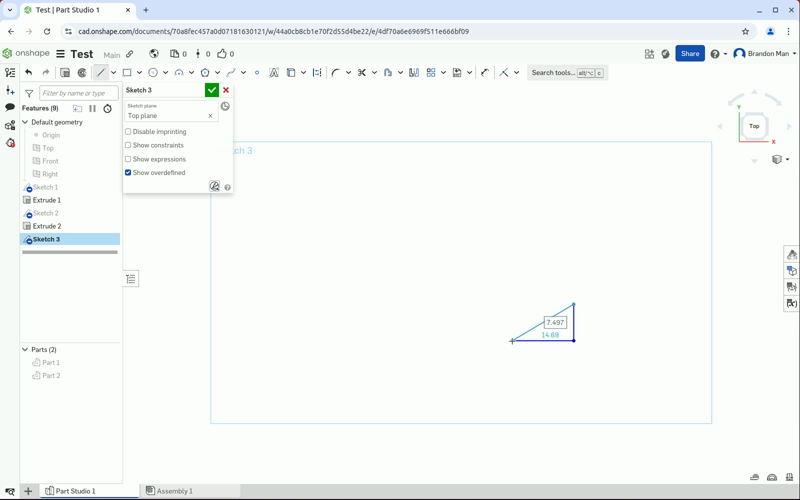
click(512, 340)
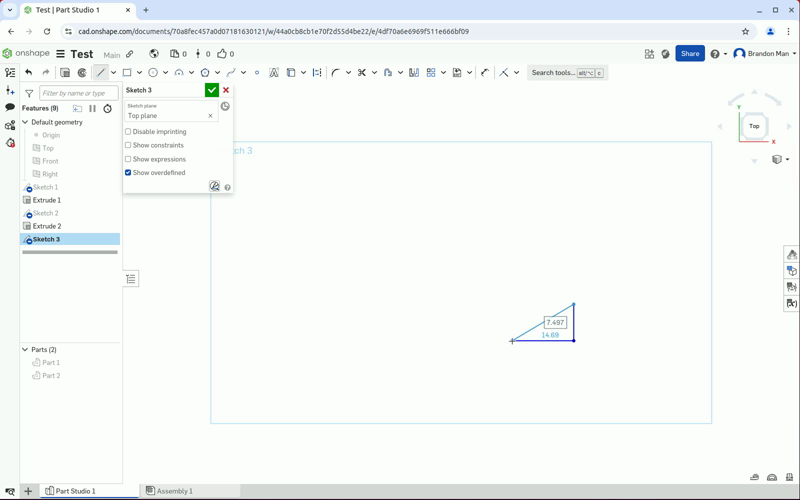
key(esc)
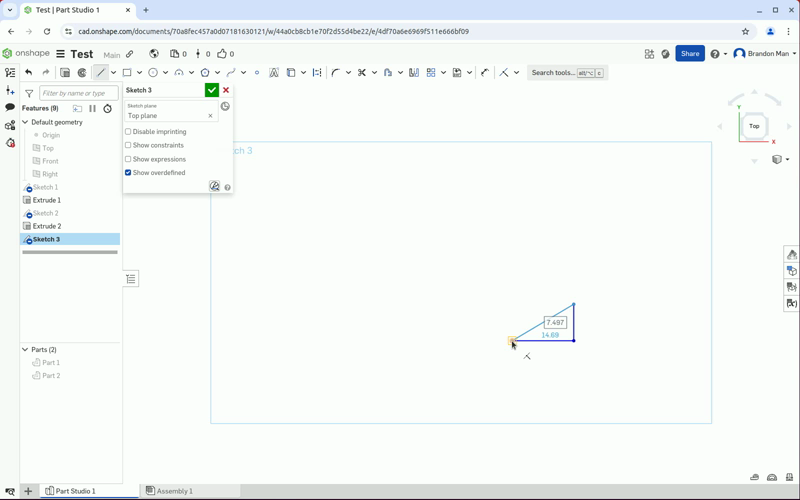
mouse_move(571, 325)
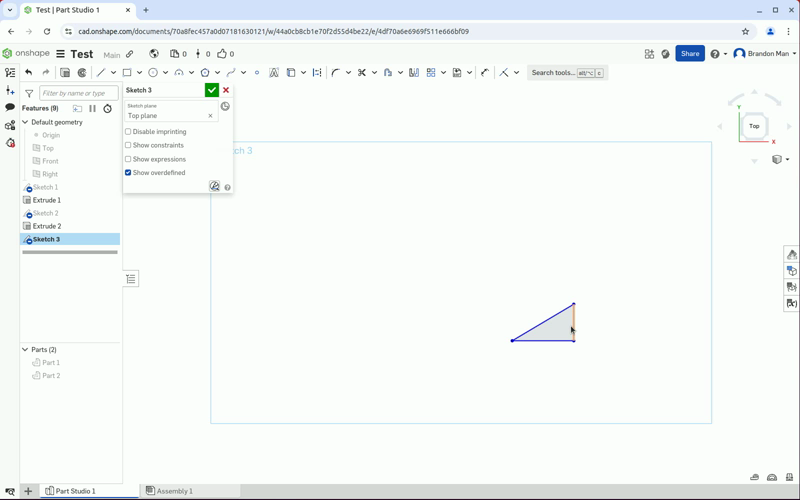
scroll(6)
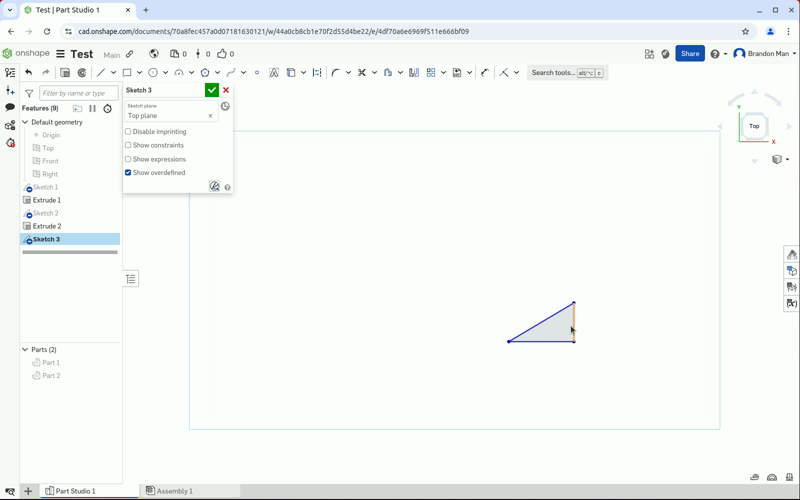
scroll(6)
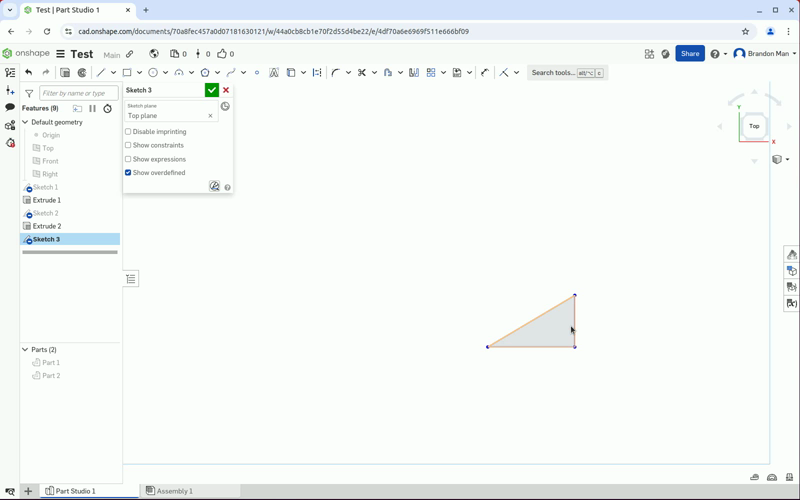
scroll(6)
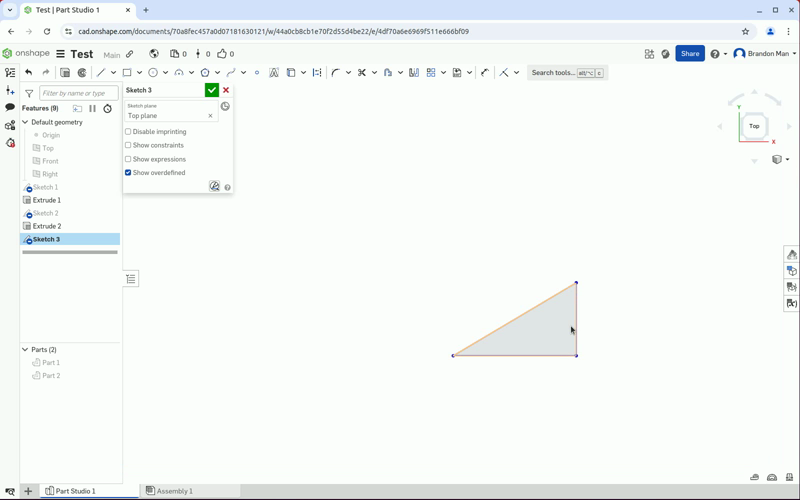
scroll(6)
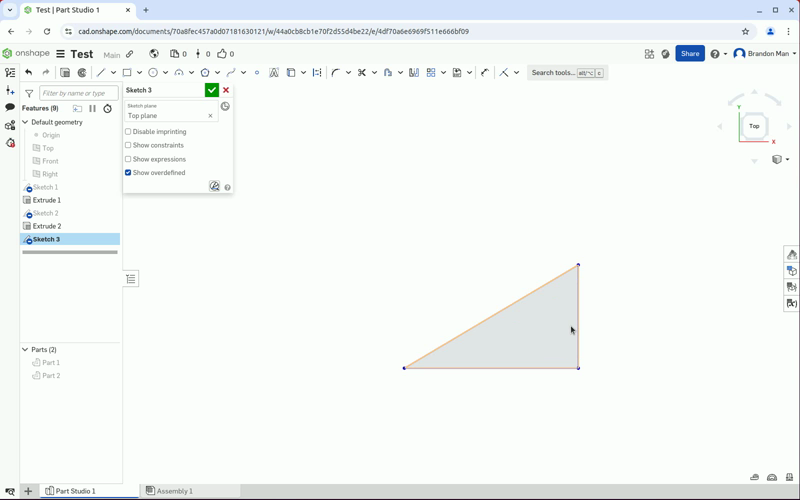
scroll(6)
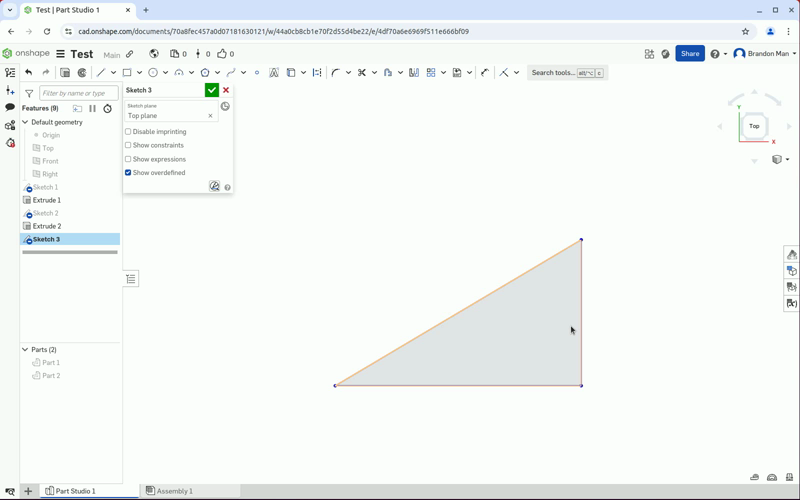
scroll(6)
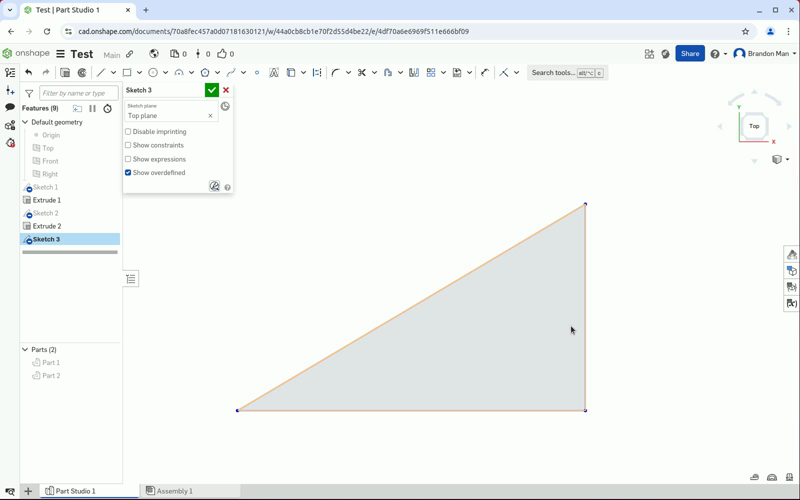
scroll(6)
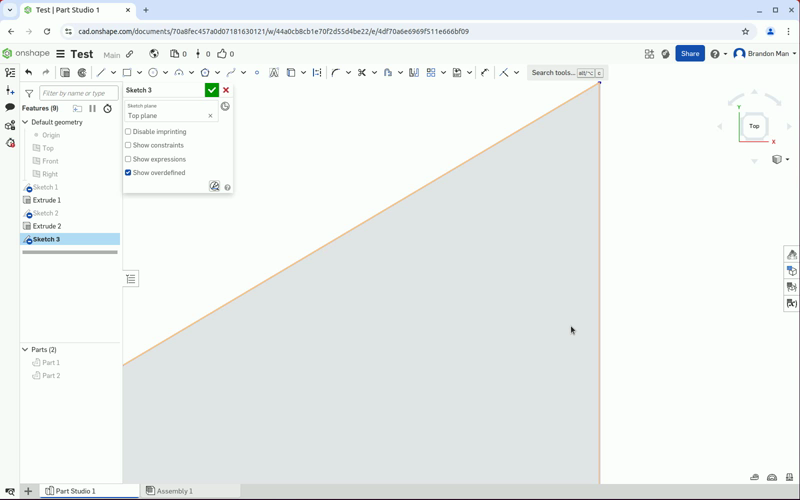
click(571, 325)
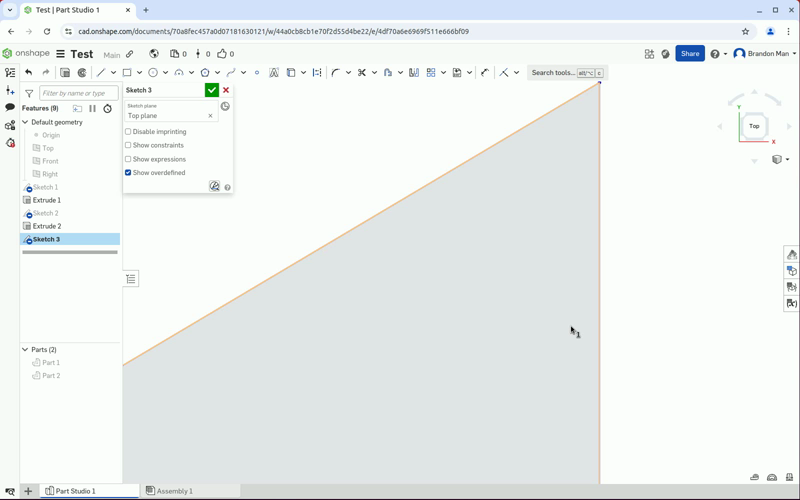
scroll(-6)
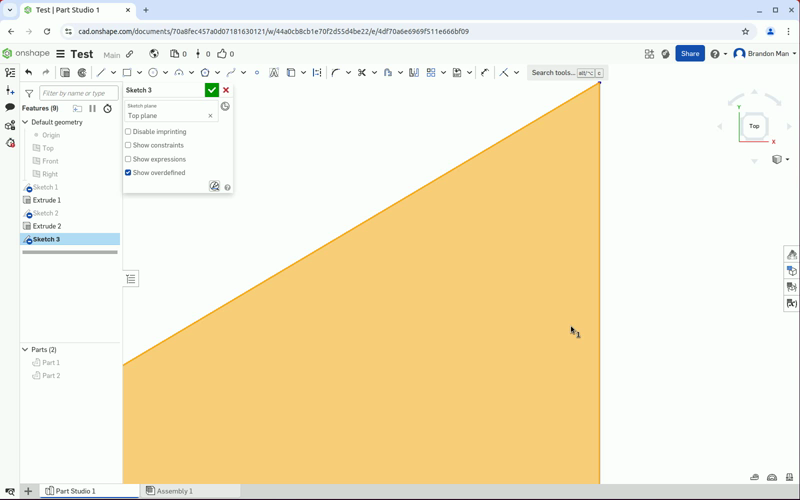
scroll(-6)
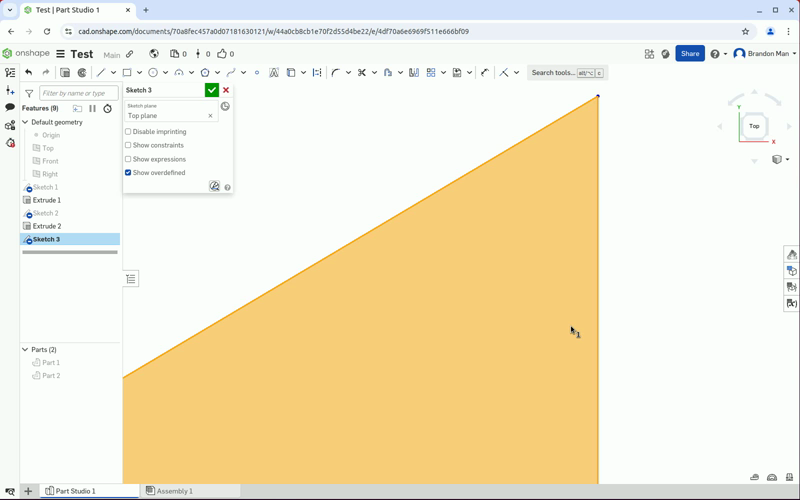
scroll(-6)
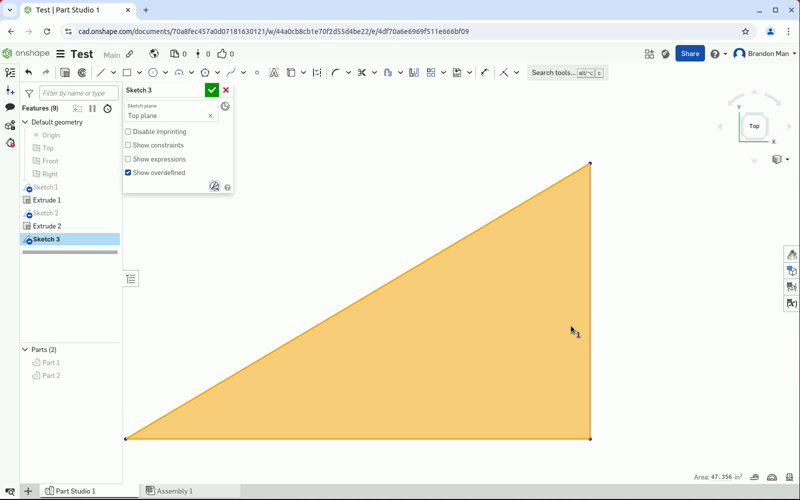
scroll(-6)
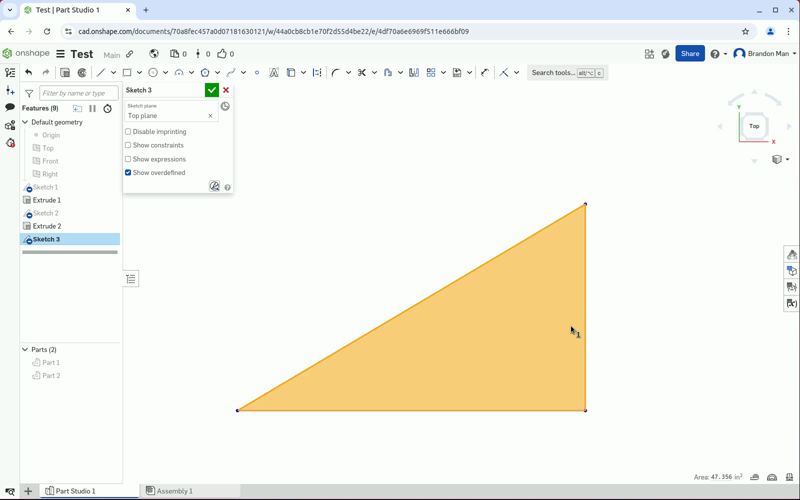
scroll(-6)
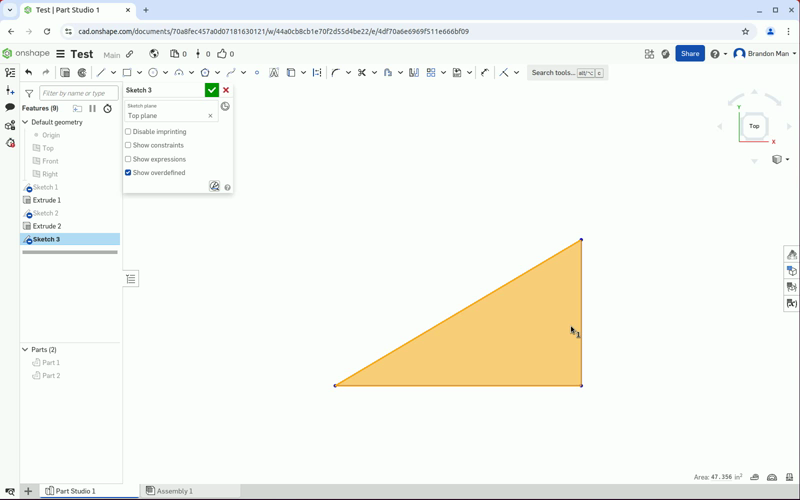
scroll(-6)
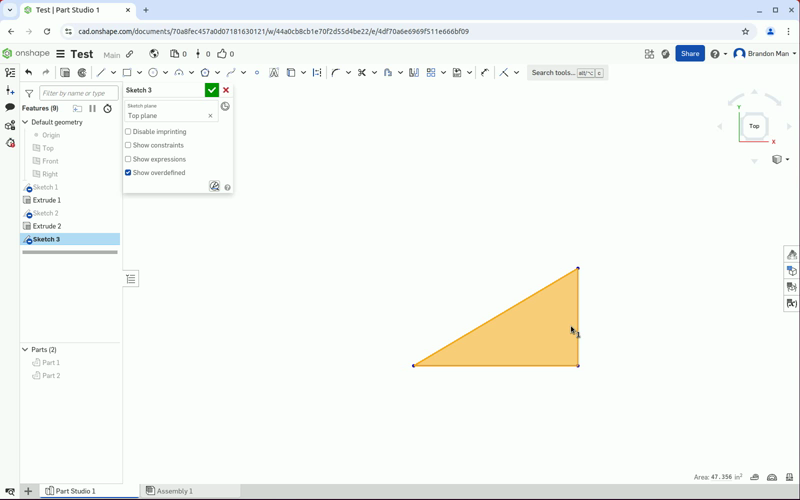
scroll(-6)
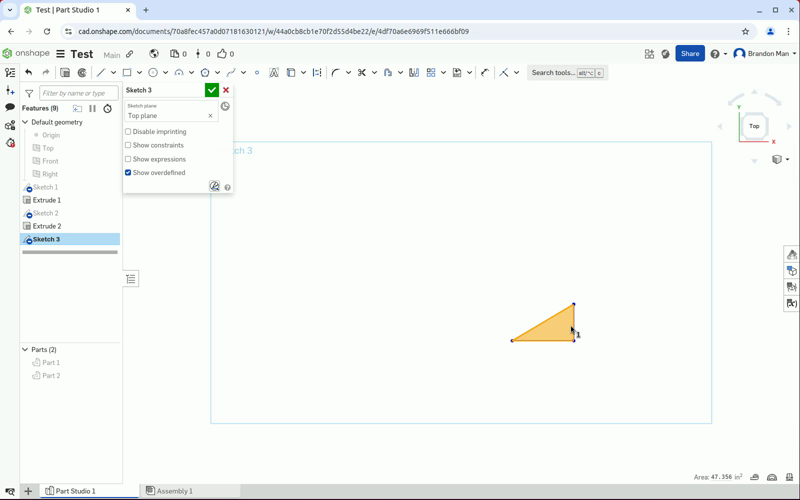
mouse_move(73, 352)
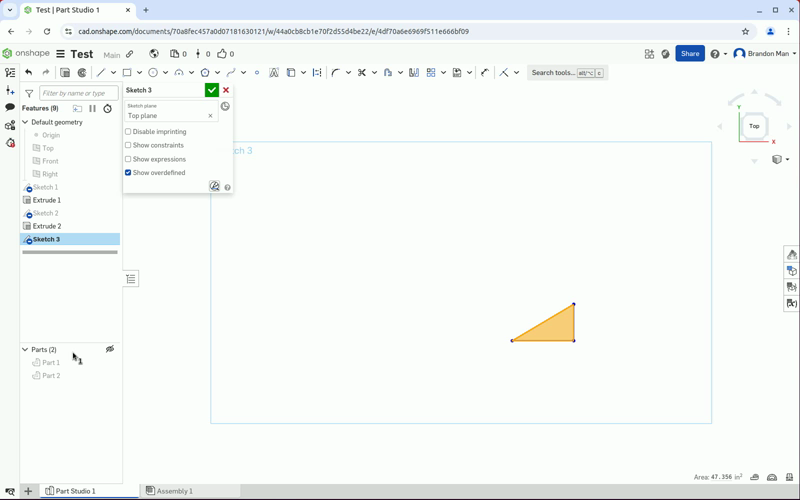
key(shift+y)
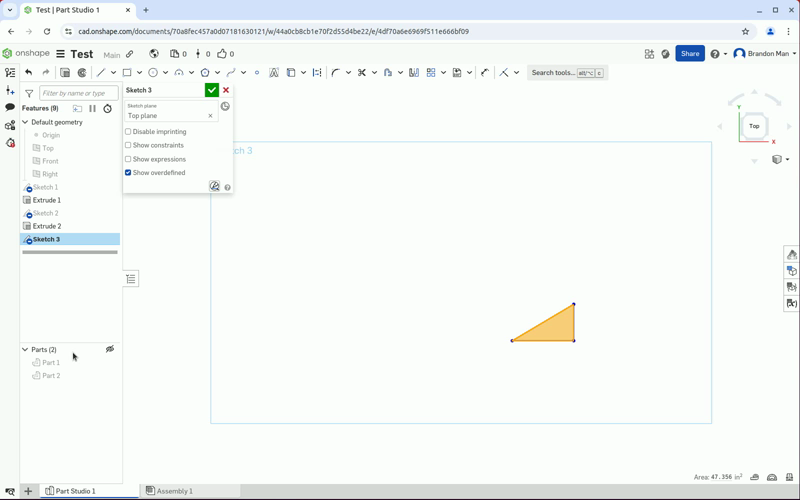
key(shift+e)
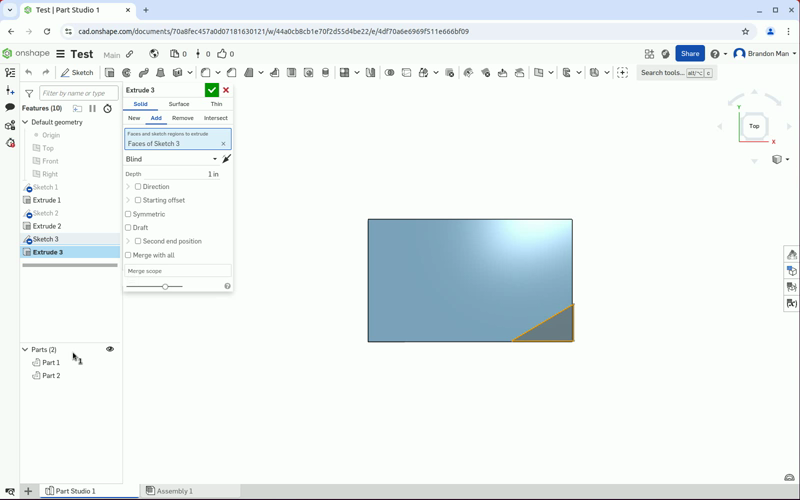
mouse_move(143, 106)
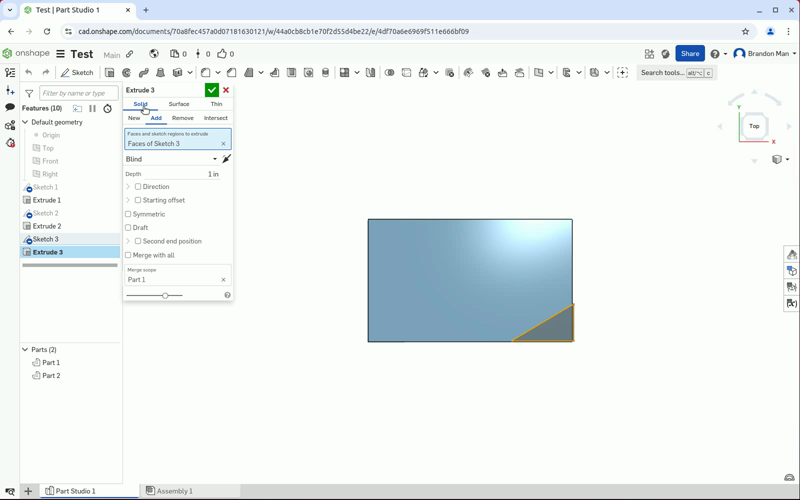
click(143, 106)
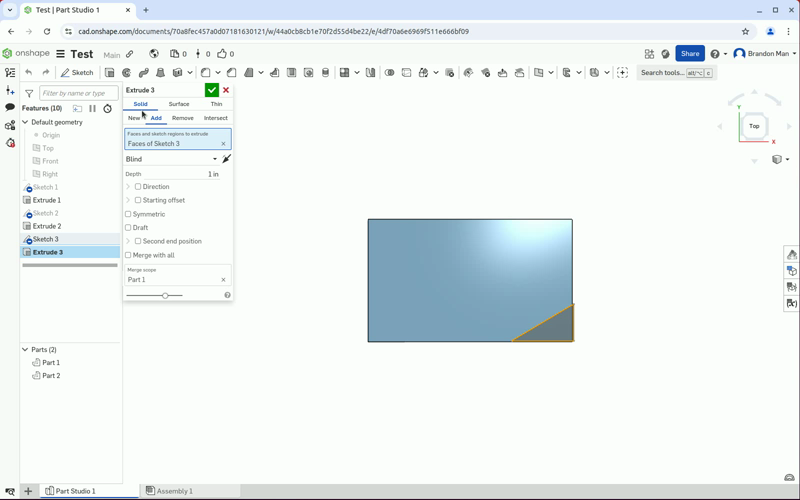
mouse_move(137, 120)
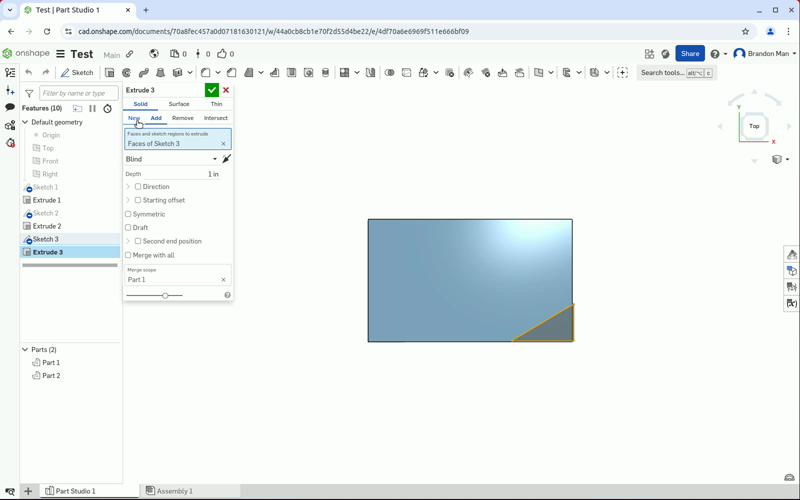
click(137, 120)
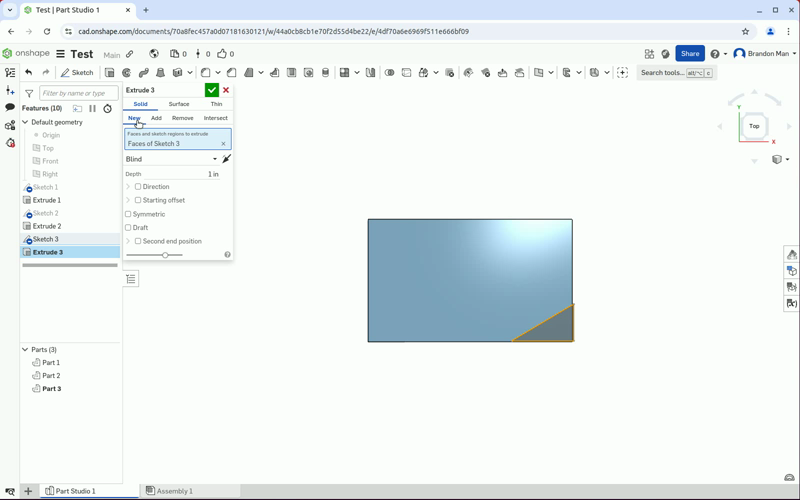
key(tab, 4)
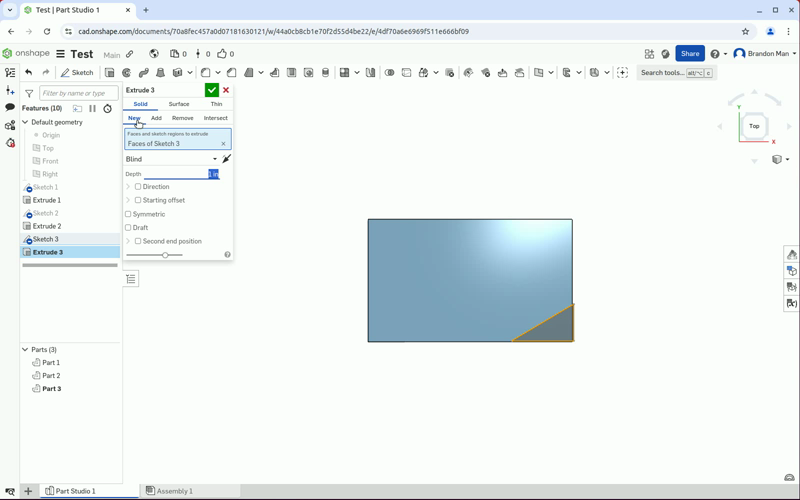
text(-8.425)
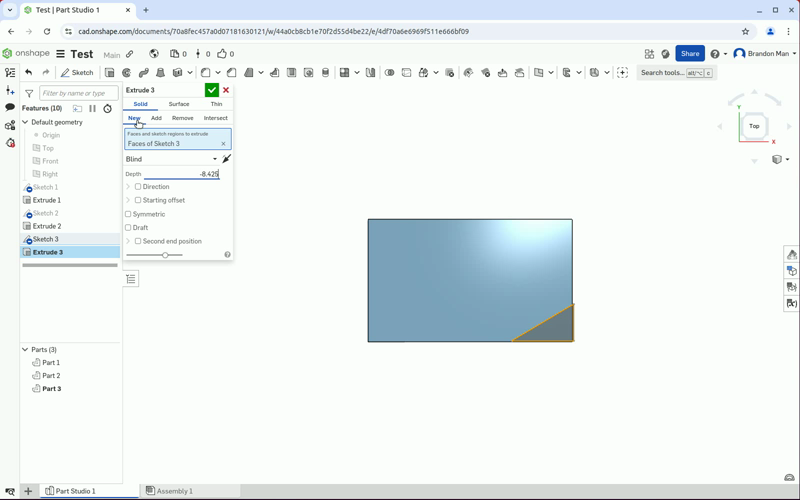
key(enter)
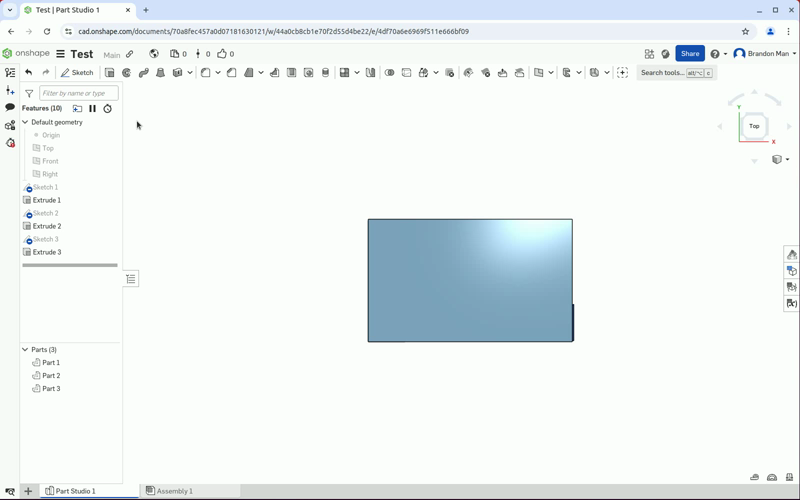
key(shift+h)
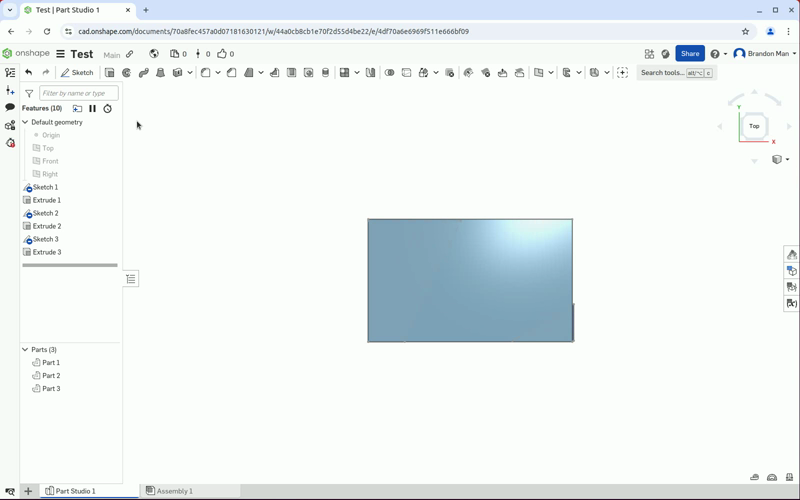
key(shift+h)
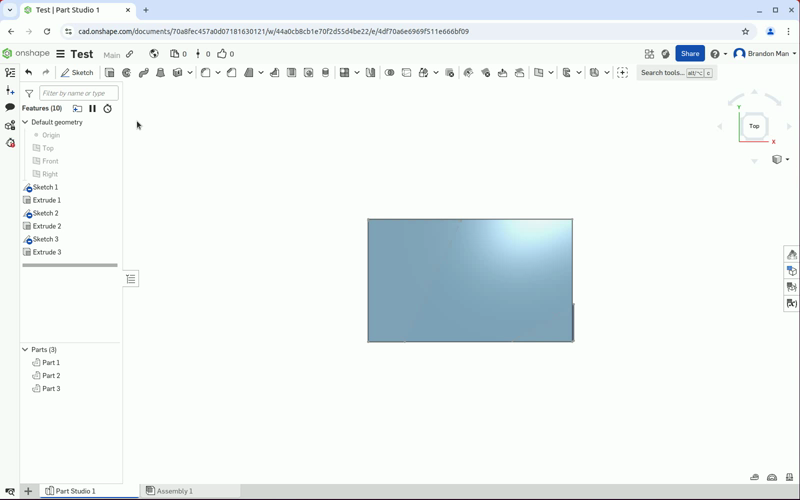
key(shift+7)
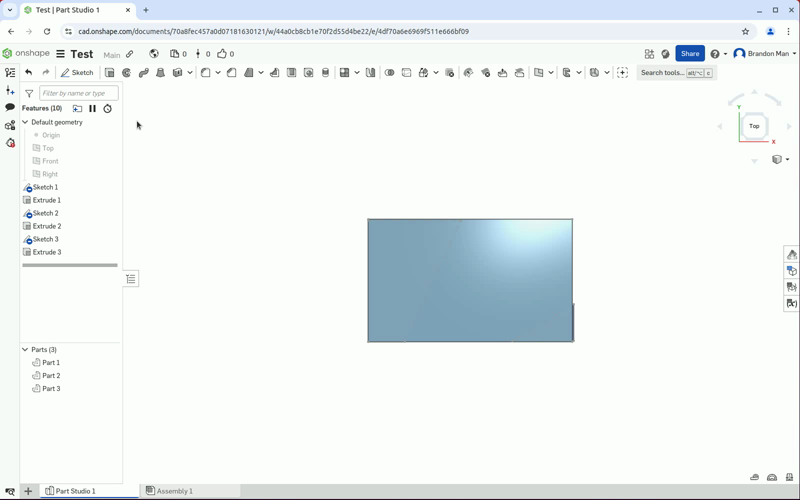
key(up, 3)
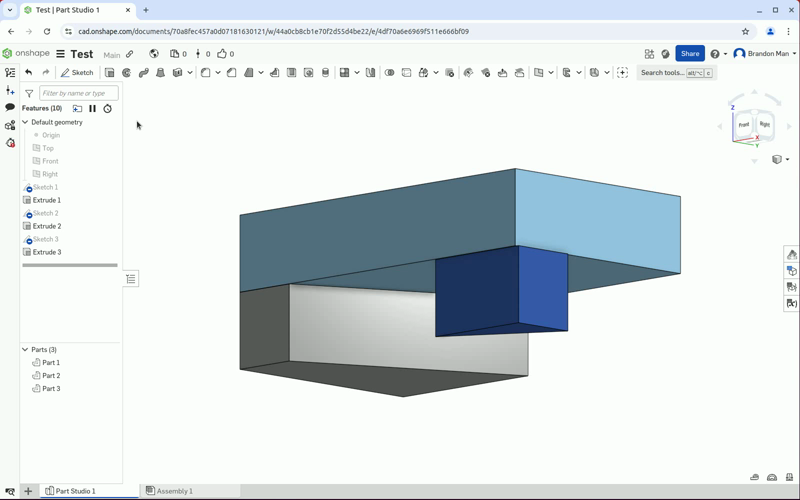
key(left, 3)
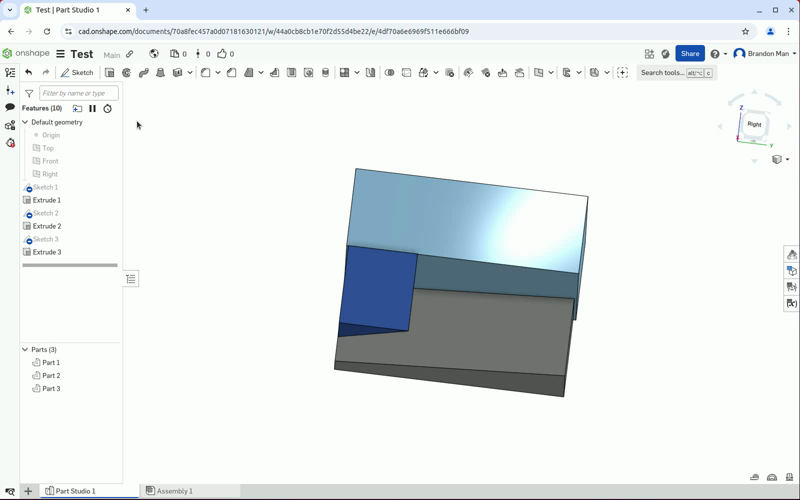
key(right, 3)
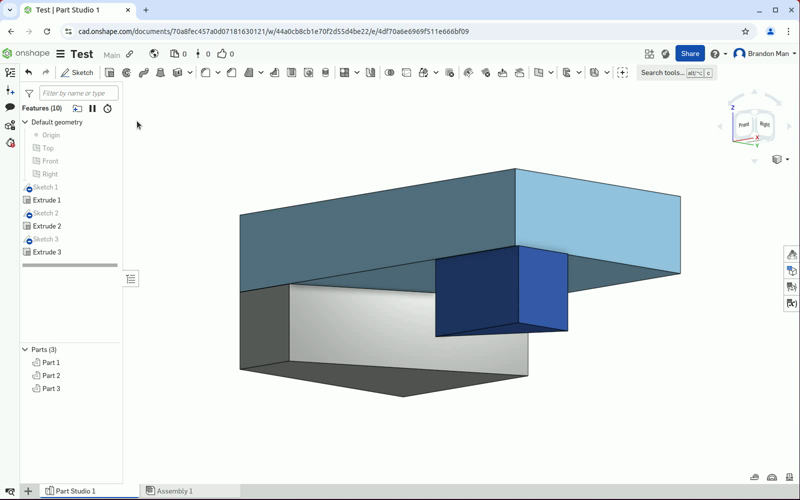
key(down, 3)
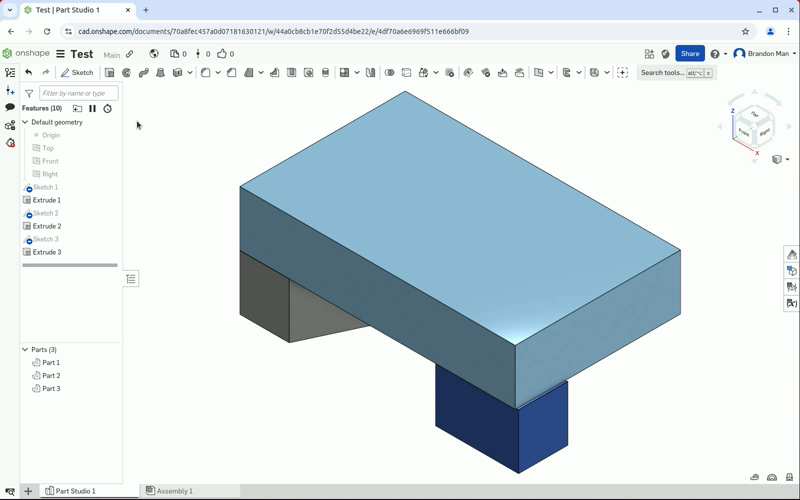
mouse_move(73, 189)
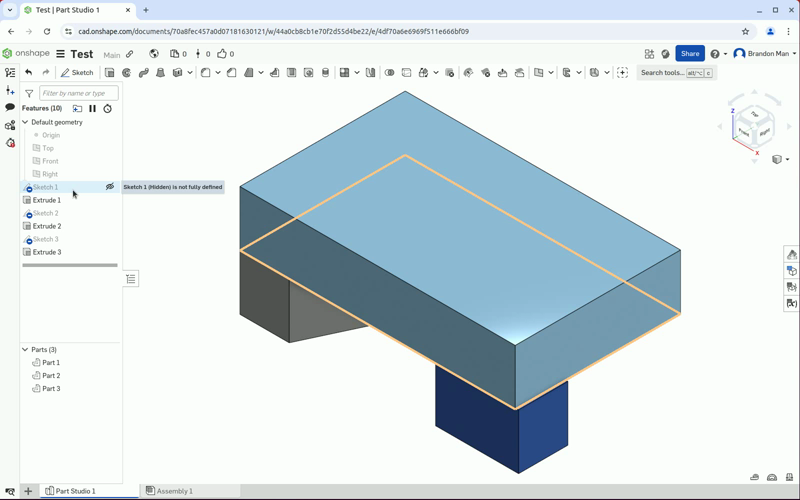
click(73, 189)